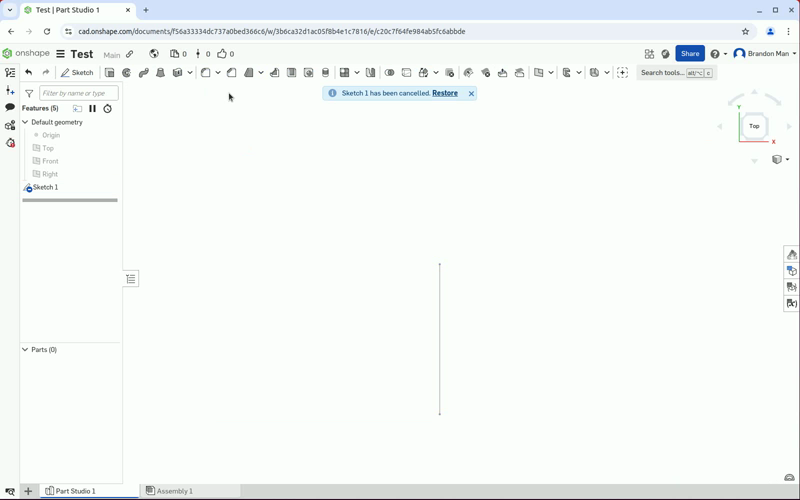
key(shift+h)
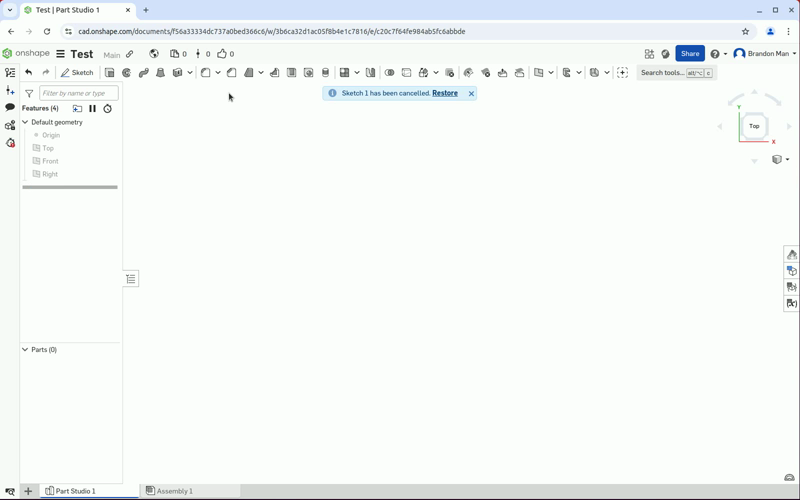
mouse_move(73, 352)
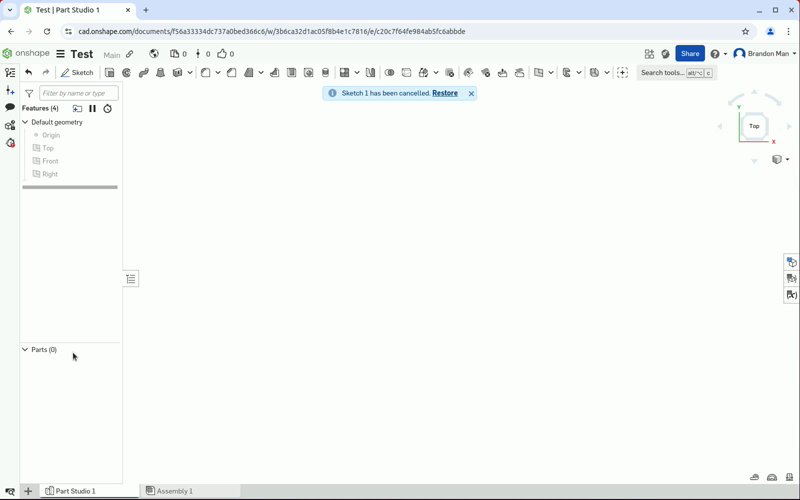
key(y)
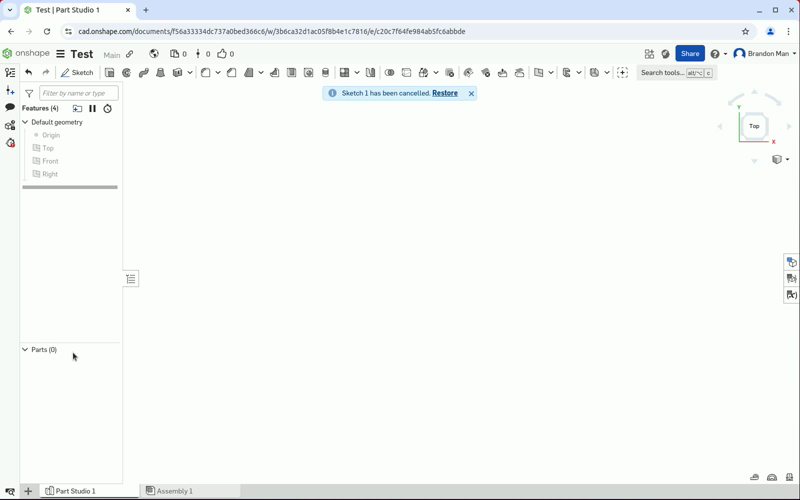
key(shift+p)
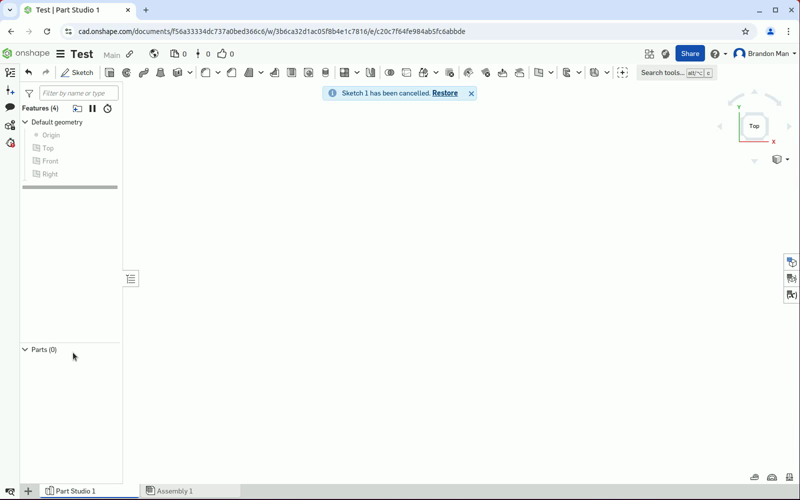
key(space)
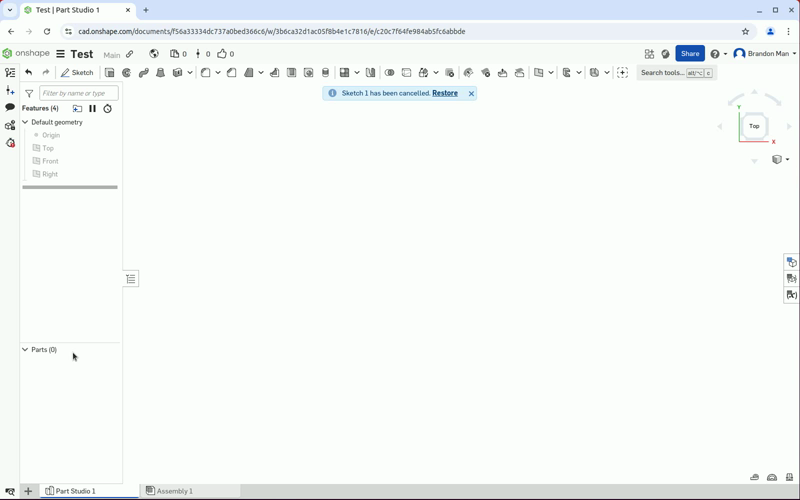
key_down(shift)
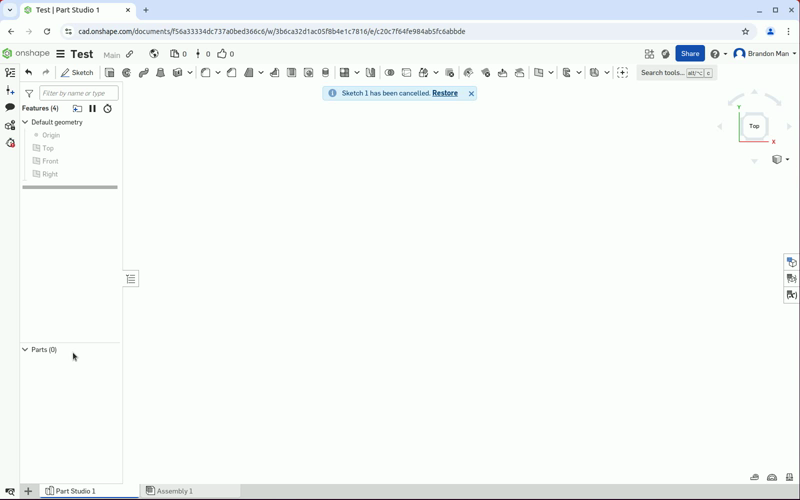
key(up)
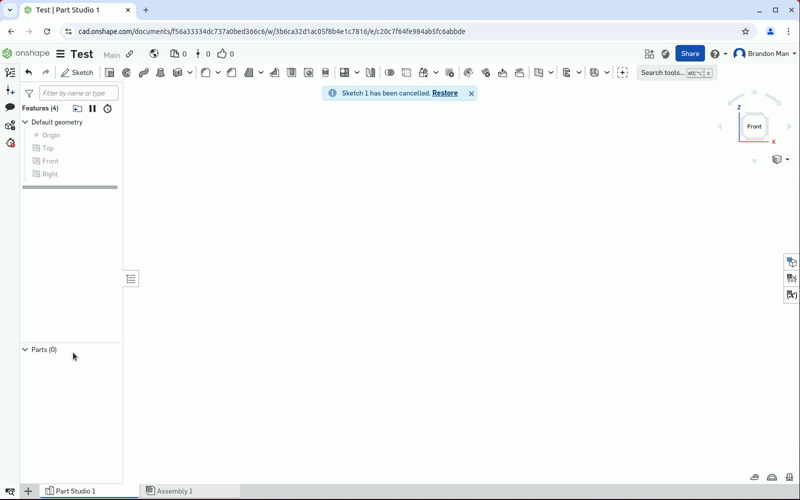
key_up(shift)
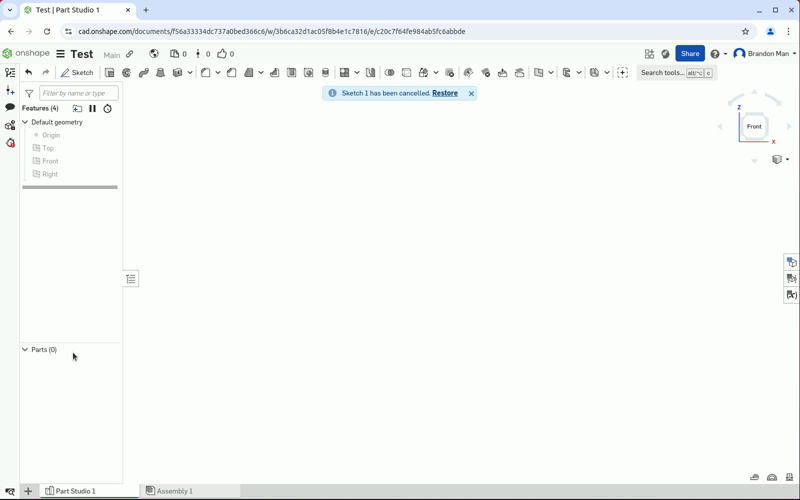
key(space)
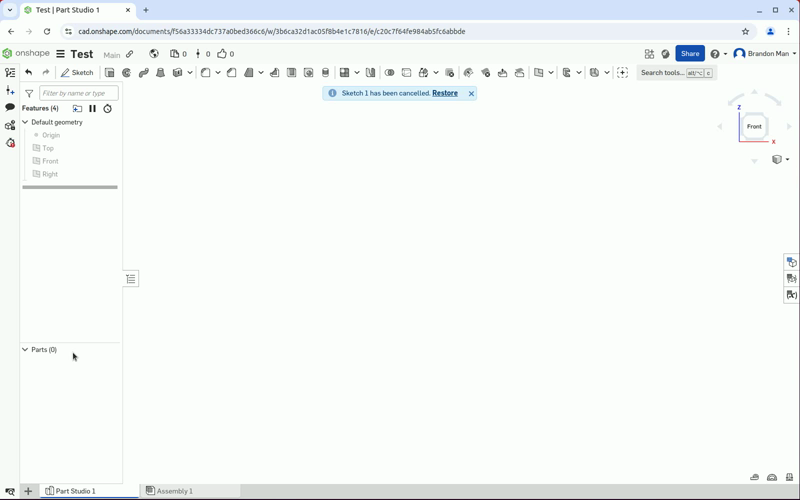
key_down(shift)
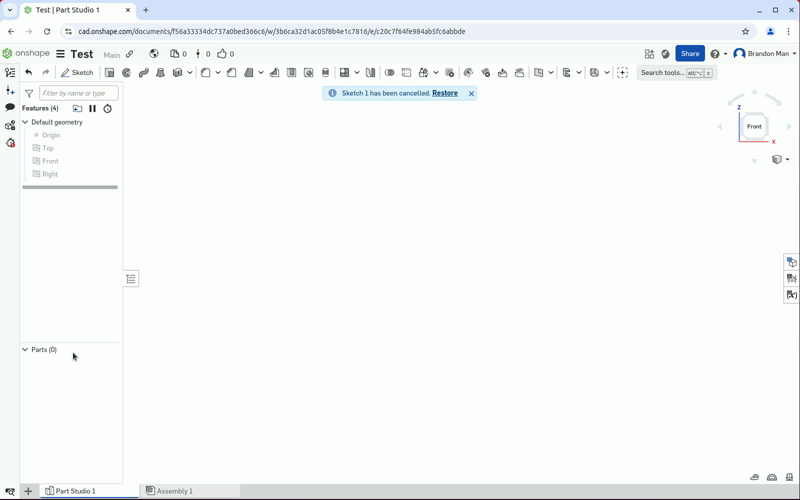
key(left)
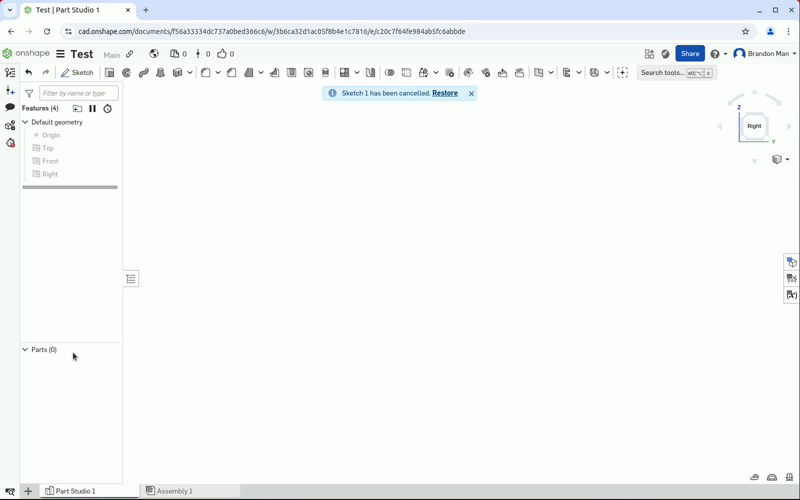
key_up(shift)
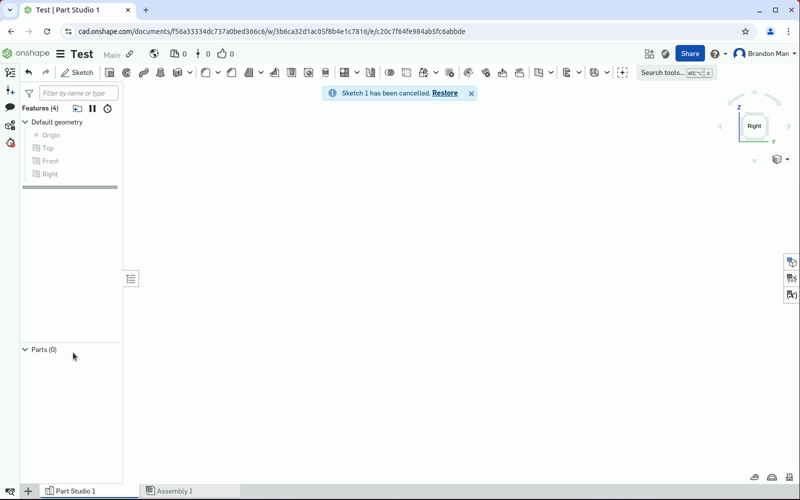
mouse_move(73, 352)
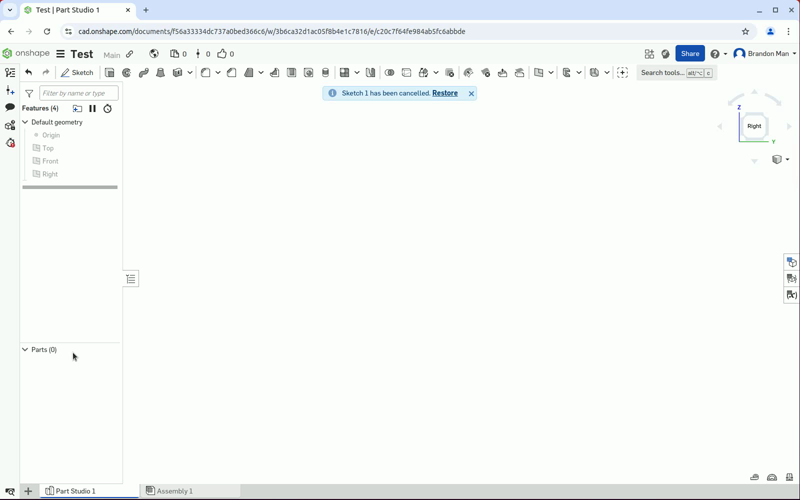
key(shift+y)
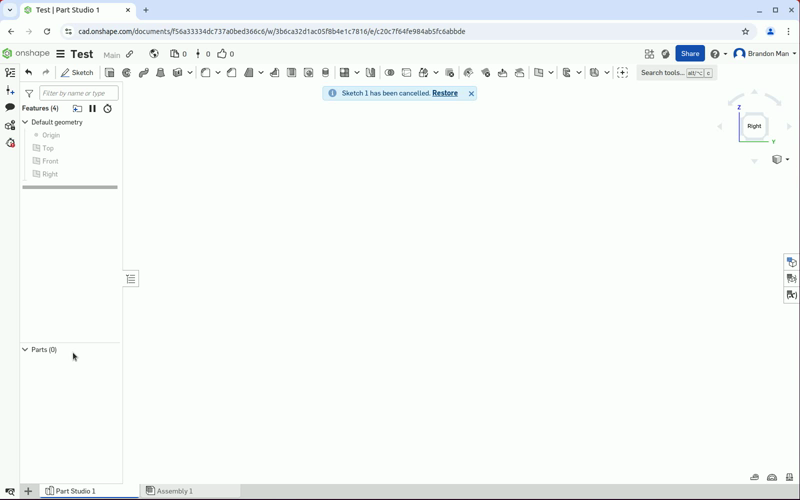
key(shift+s)
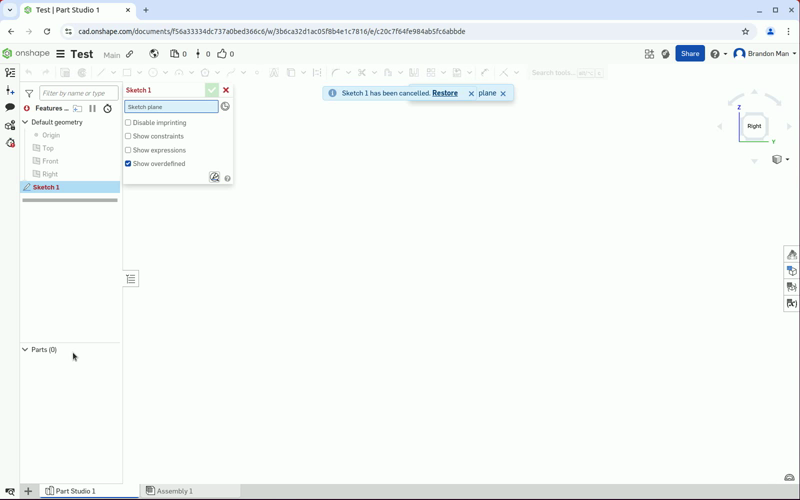
mouse_move(73, 176)
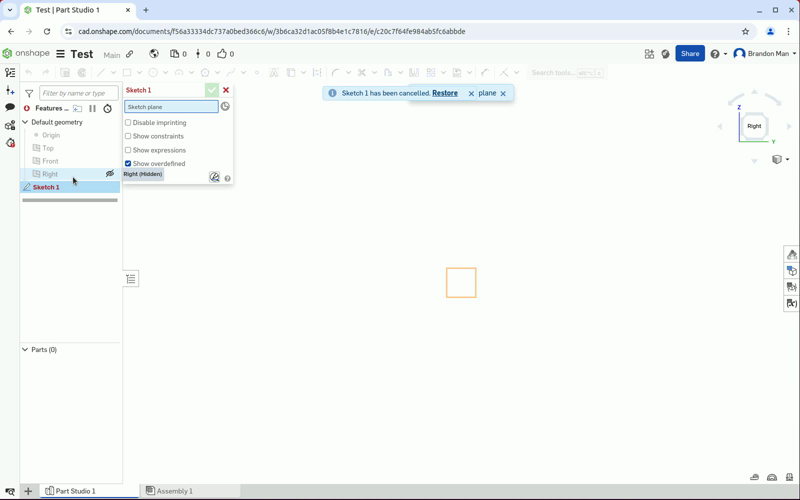
click(73, 176)
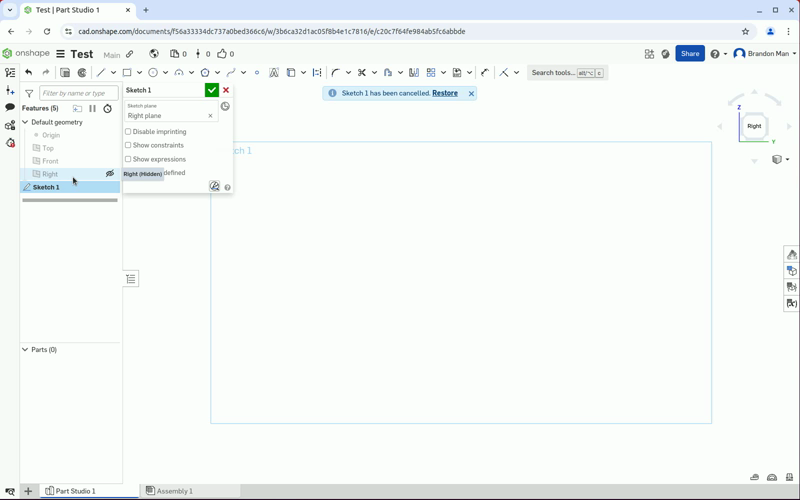
mouse_move(73, 352)
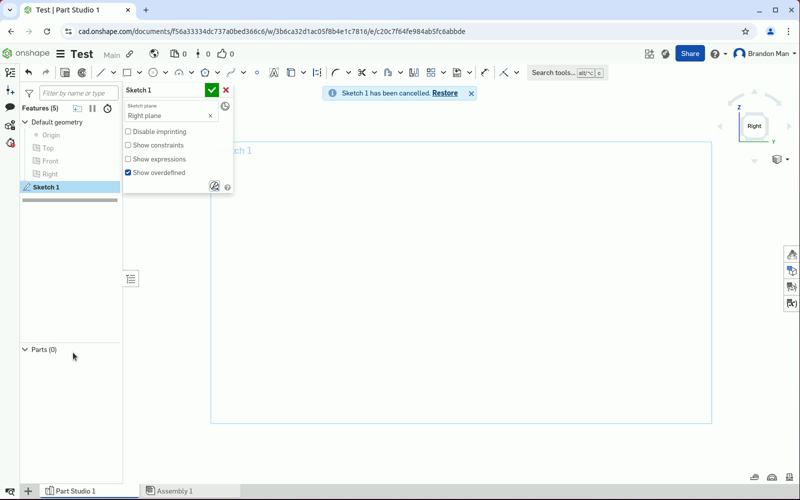
key(y)
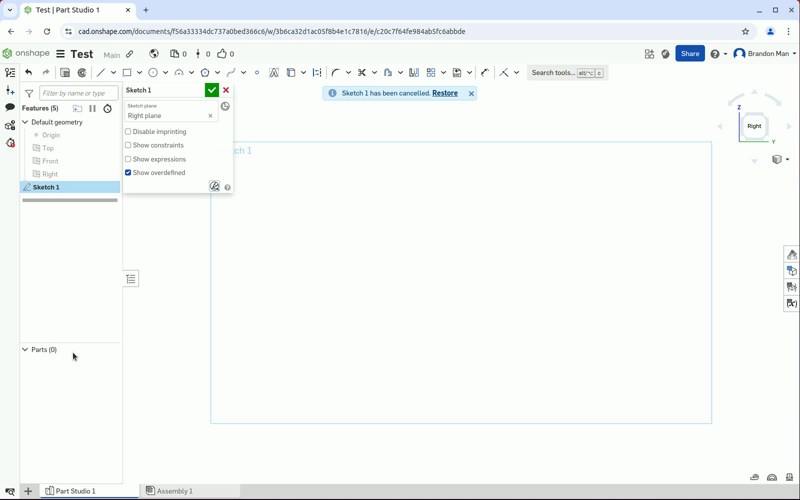
key(l)
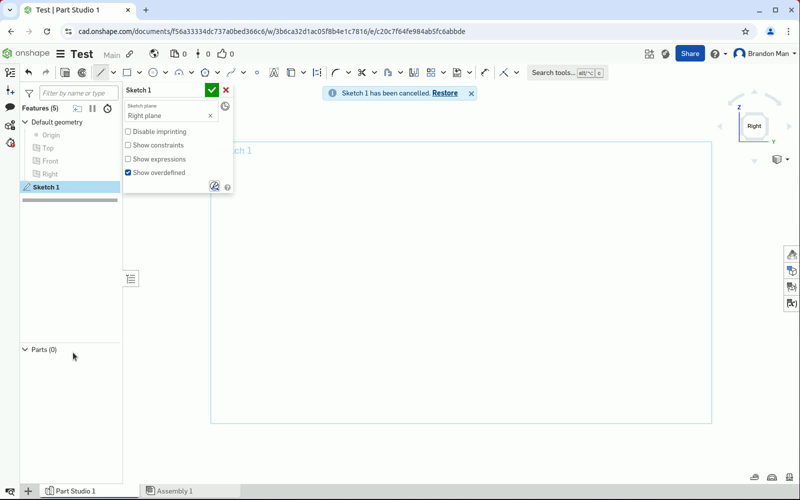
key_down(shift)
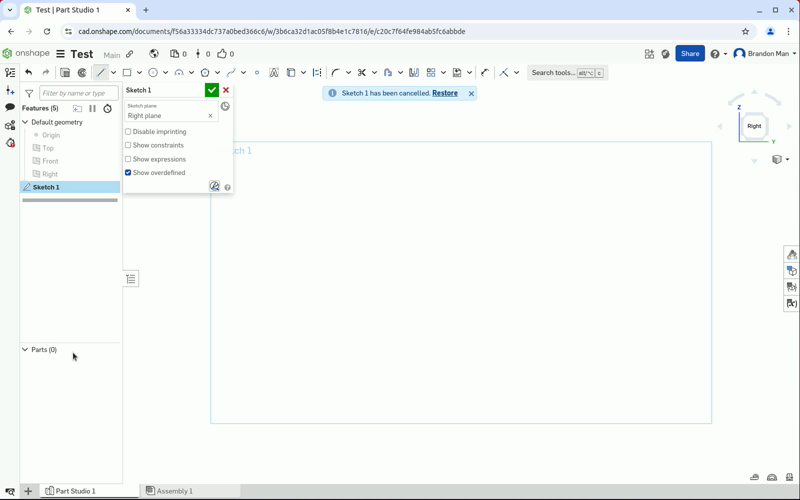
mouse_move(416, 359)
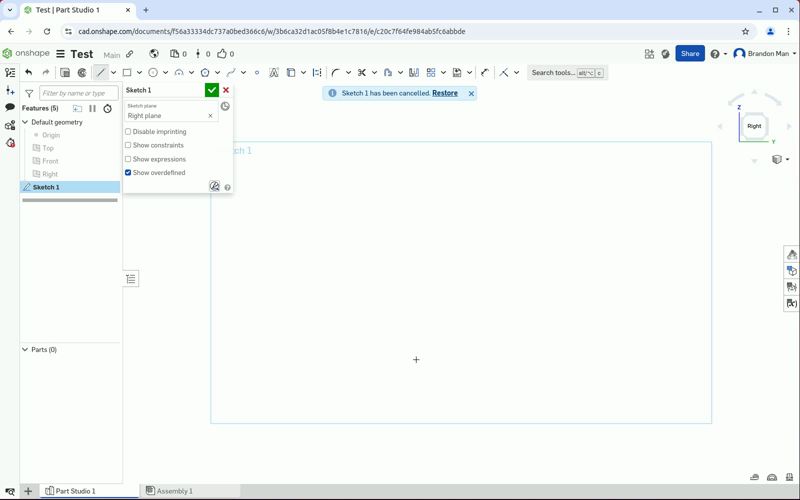
click(416, 359)
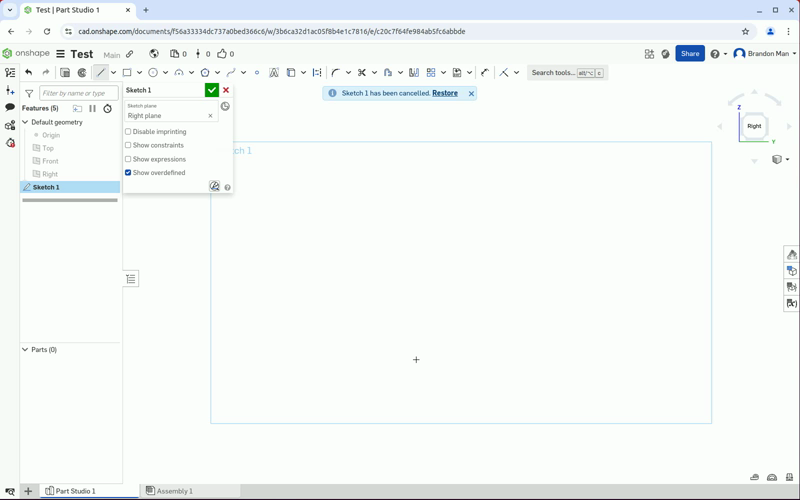
key_up(shift)
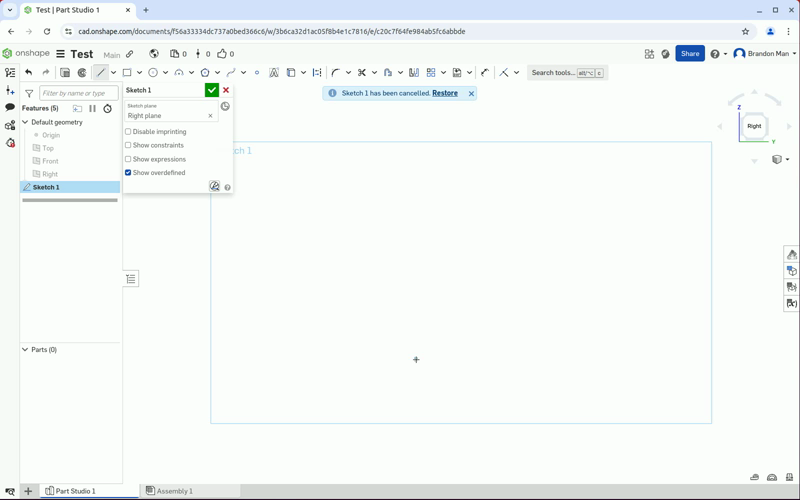
key_down(shift)
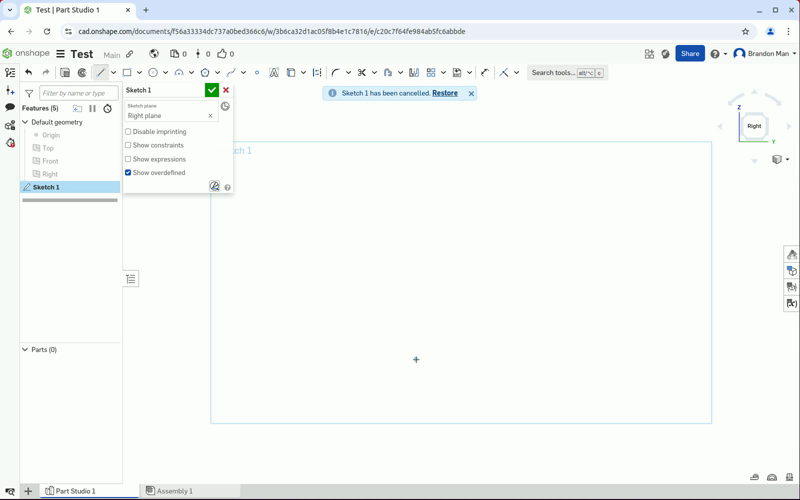
mouse_move(525, 359)
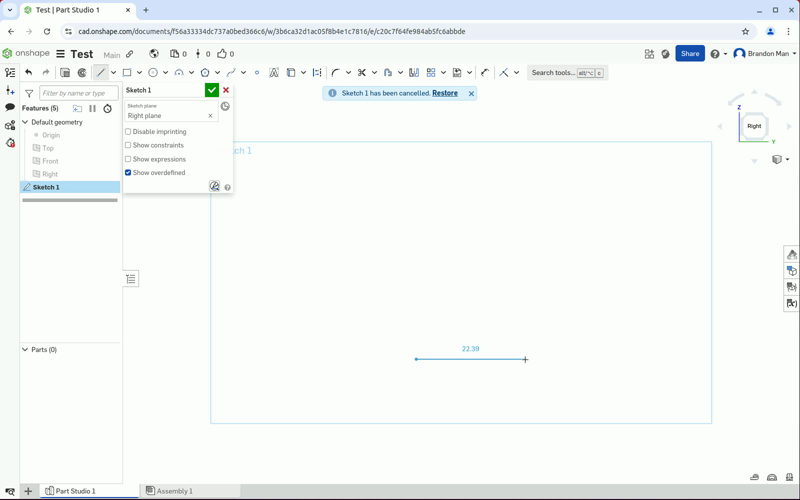
click(525, 359)
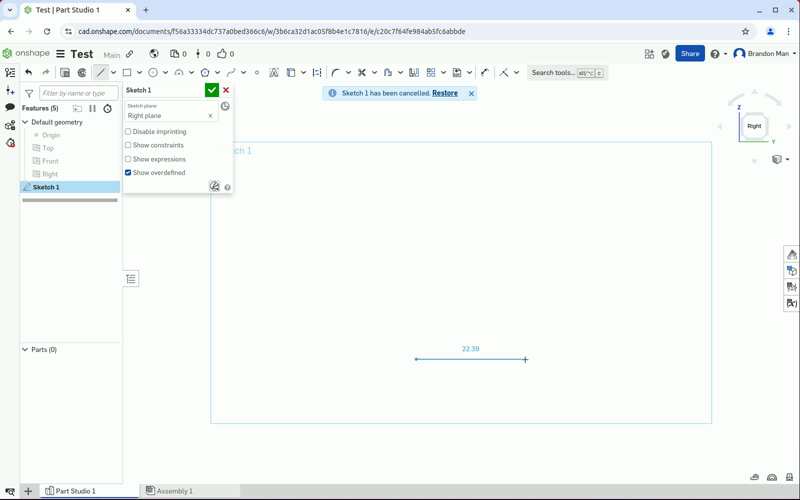
key_up(shift)
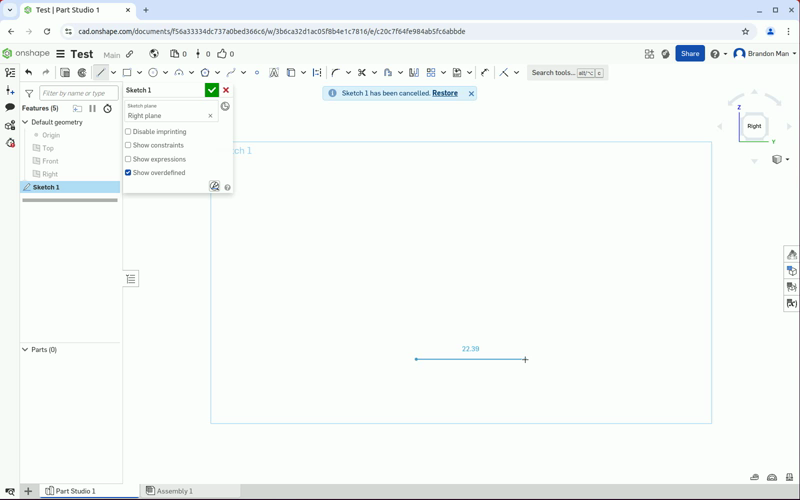
key_down(shift)
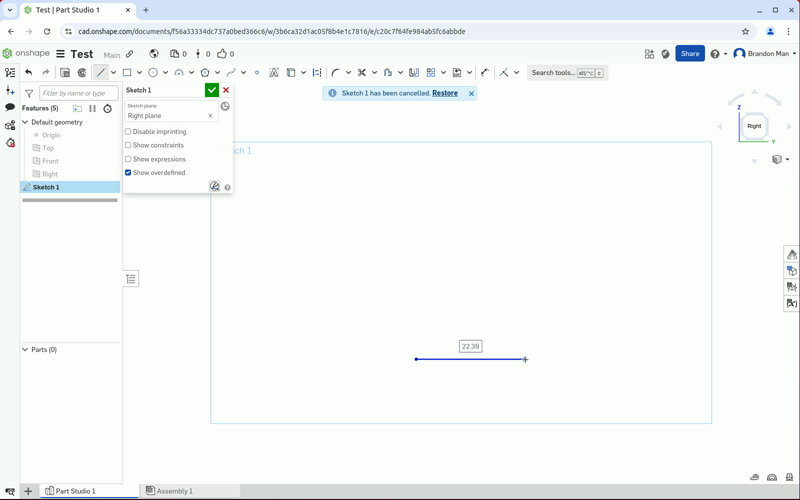
mouse_move(525, 245)
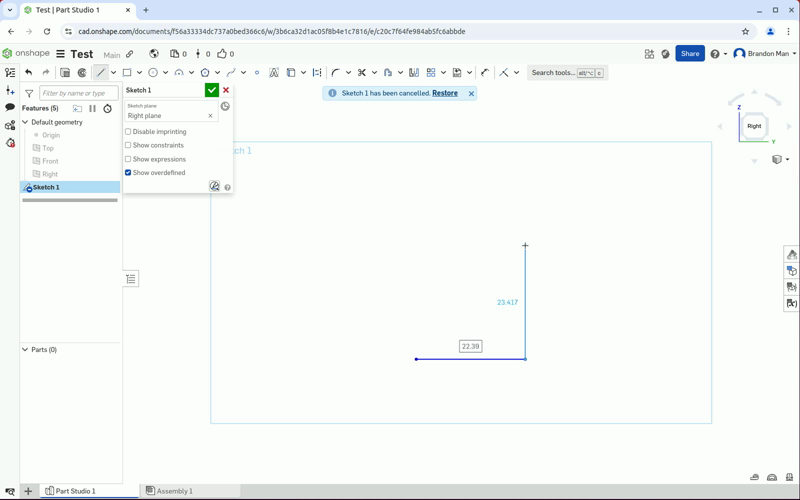
click(525, 245)
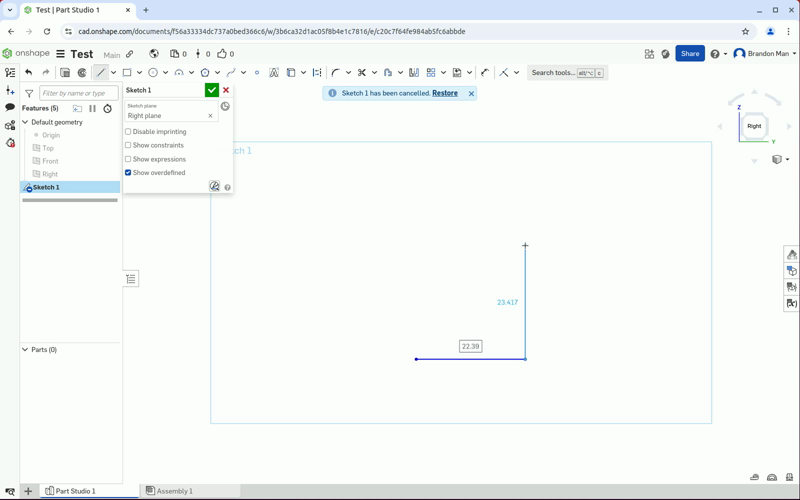
key_up(shift)
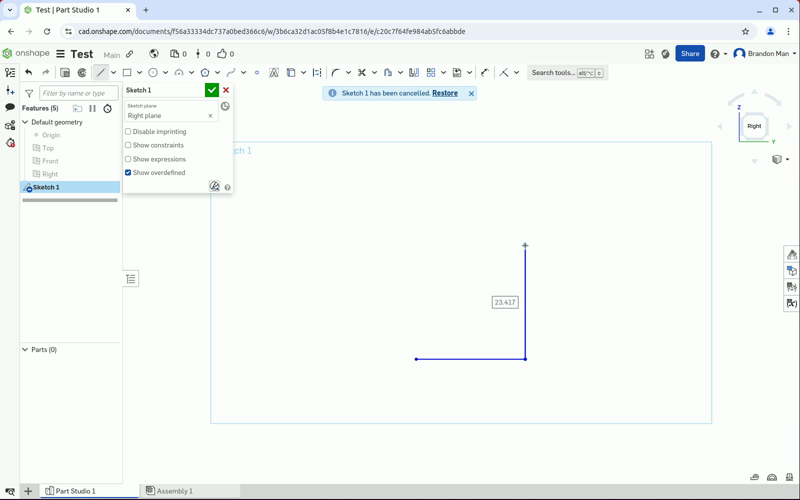
key_down(shift)
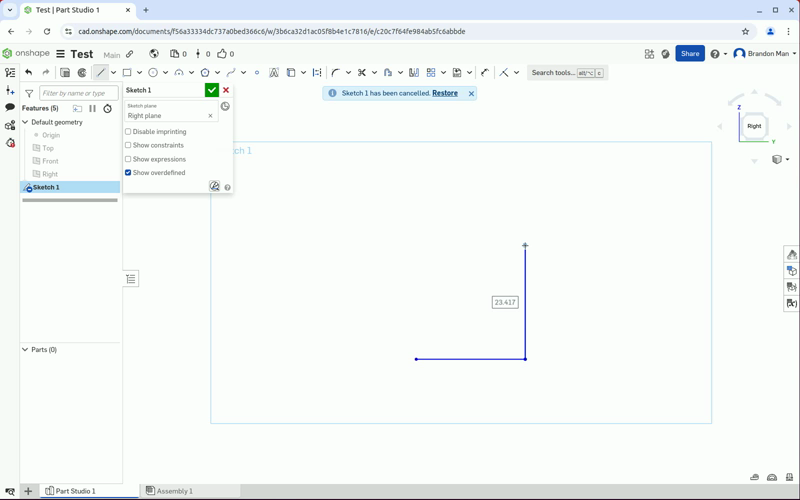
mouse_move(416, 245)
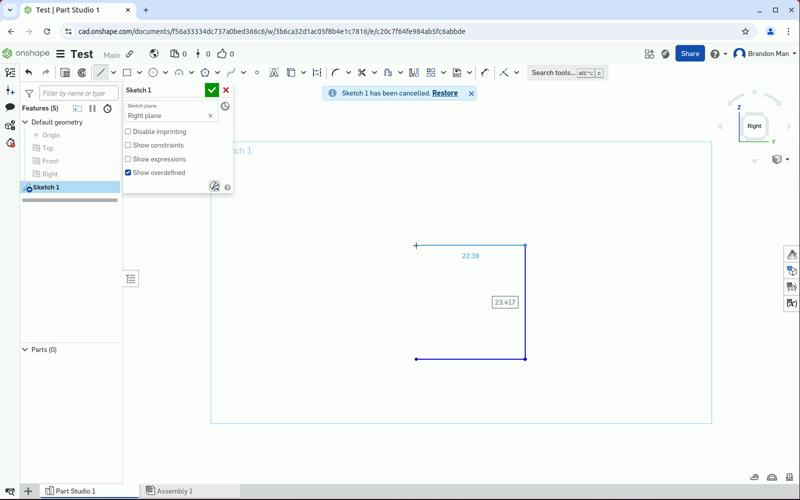
click(416, 245)
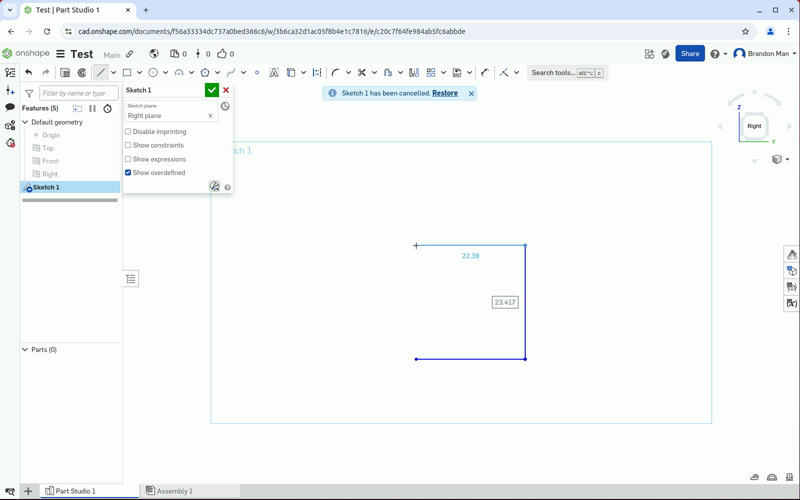
key_up(shift)
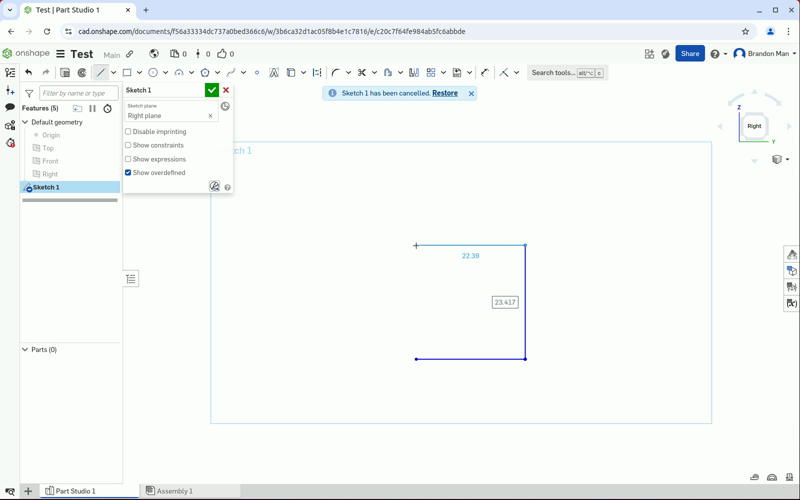
key_down(shift)
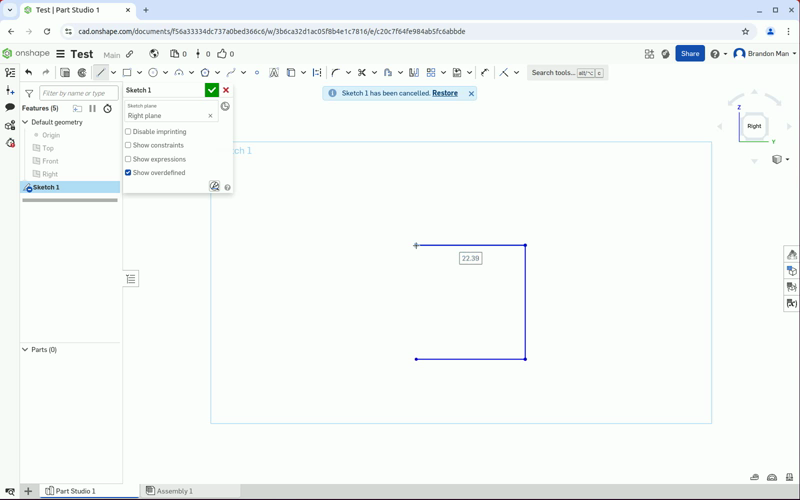
mouse_move(416, 359)
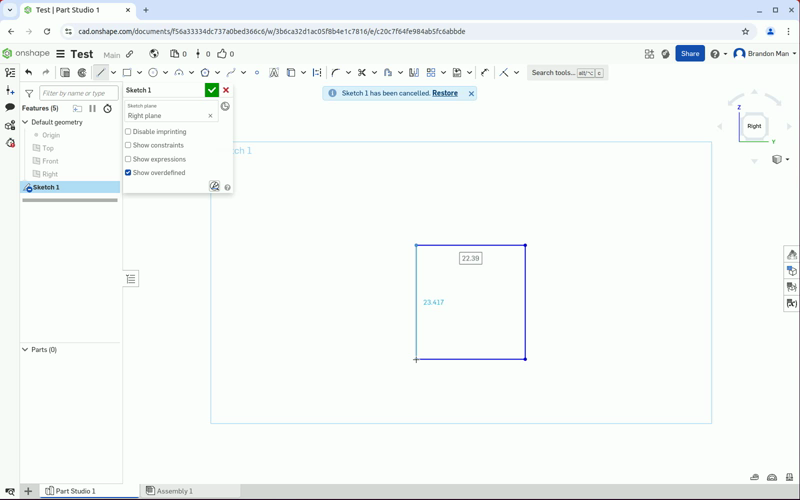
key_up(shift)
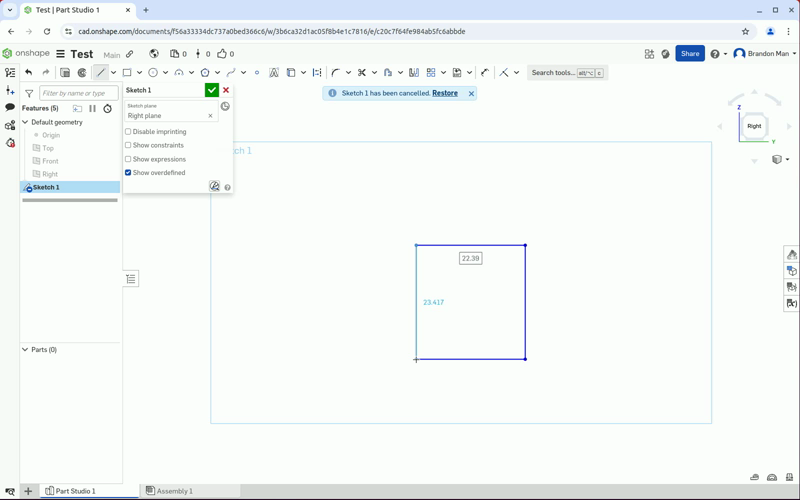
click(416, 359)
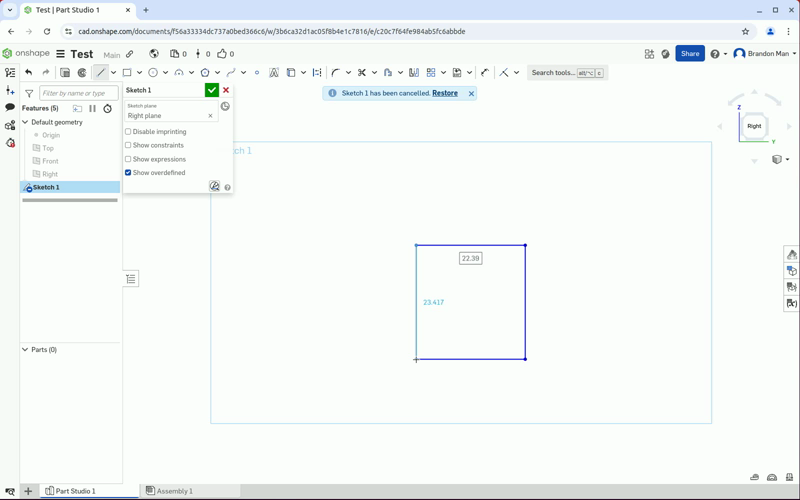
key(esc)
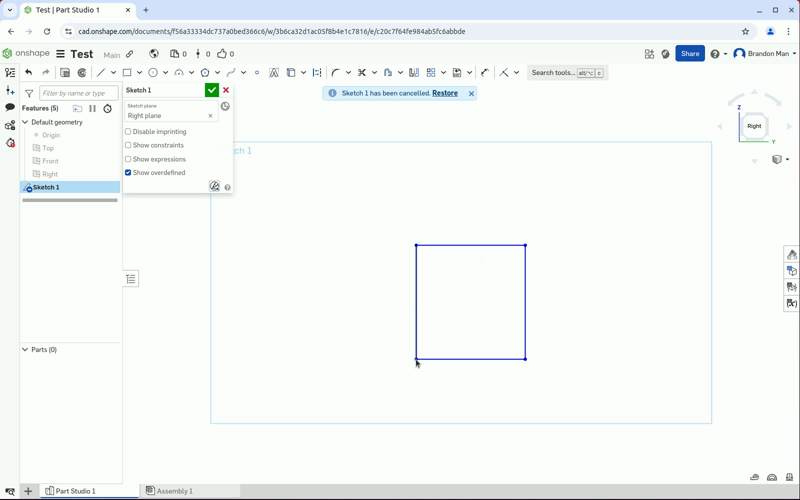
mouse_move(433, 311)
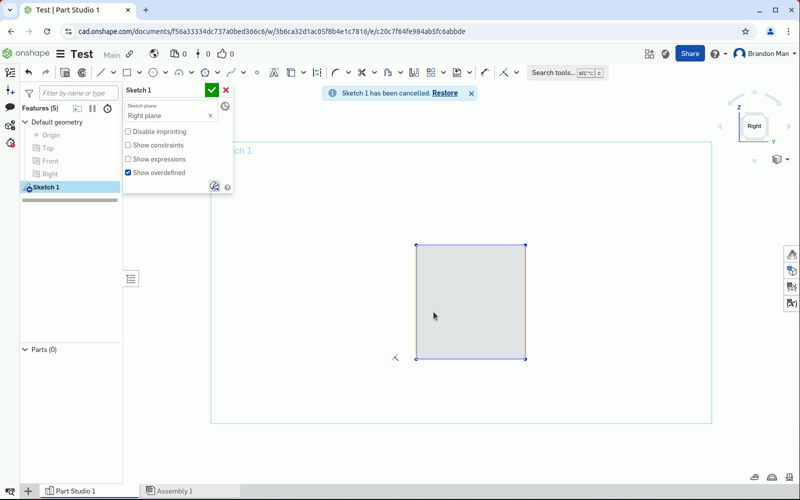
click(433, 311)
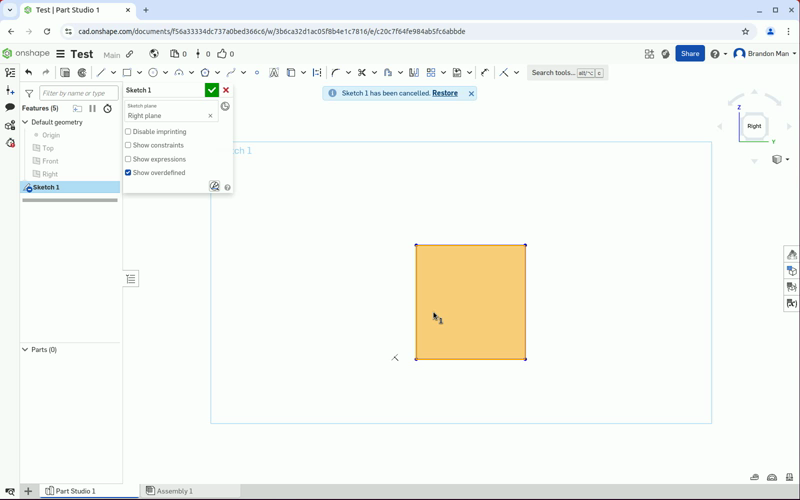
mouse_move(73, 352)
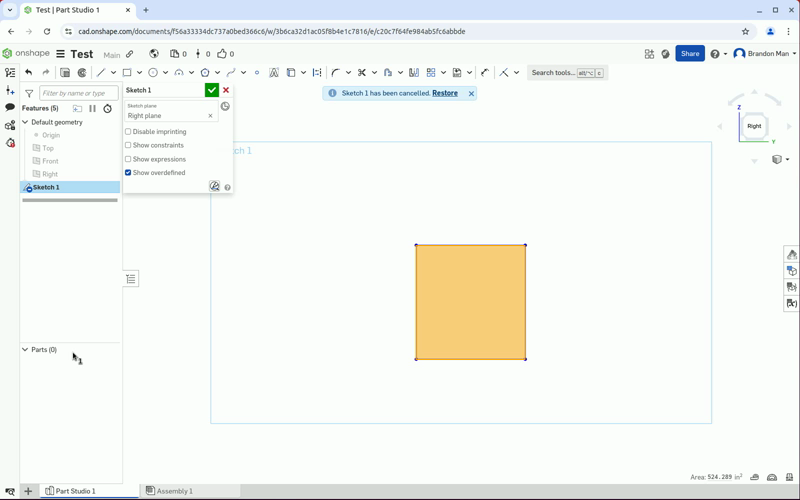
key(shift+y)
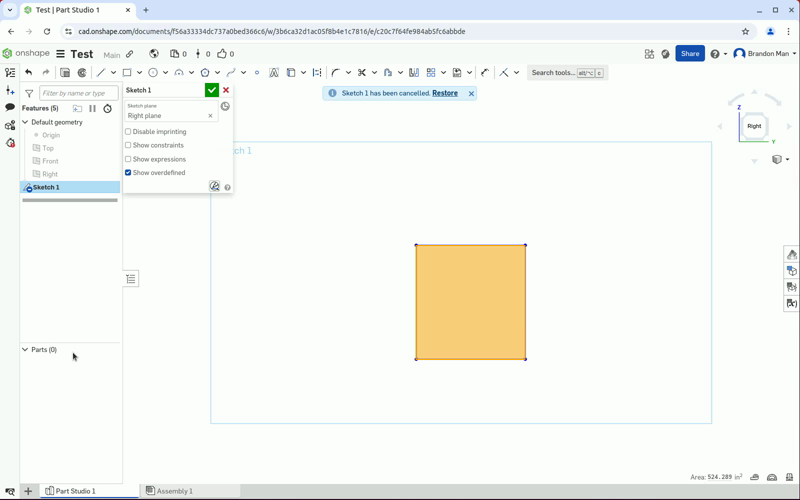
key(shift+e)
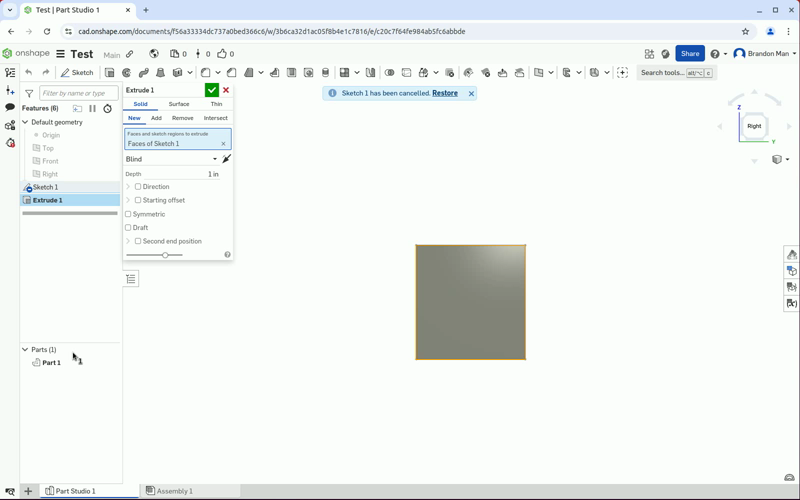
mouse_move(143, 106)
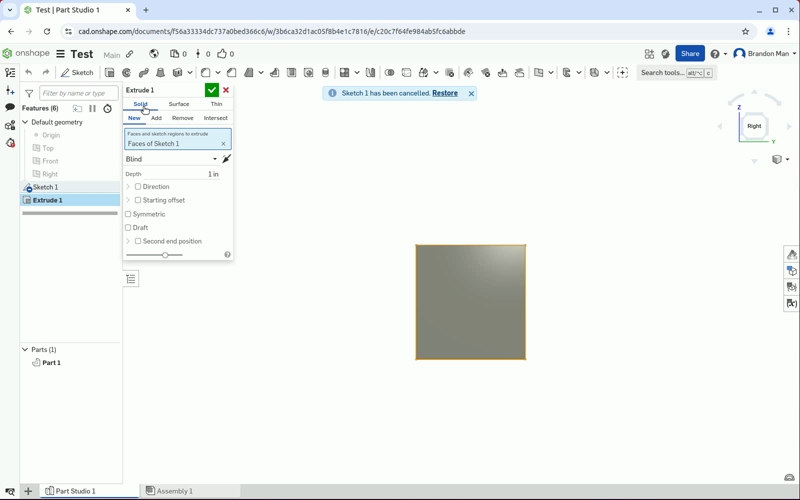
click(143, 106)
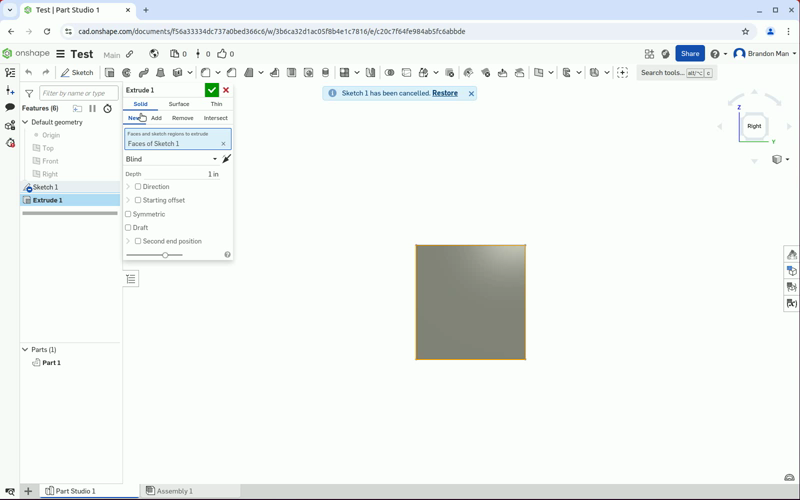
mouse_move(137, 120)
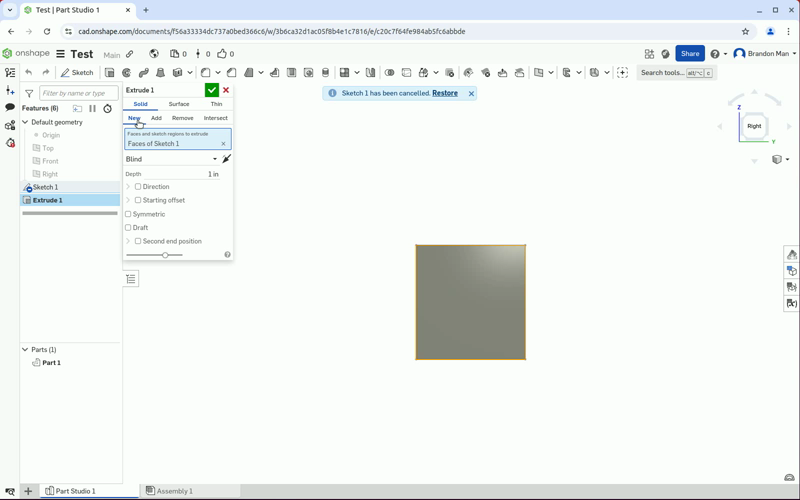
click(137, 120)
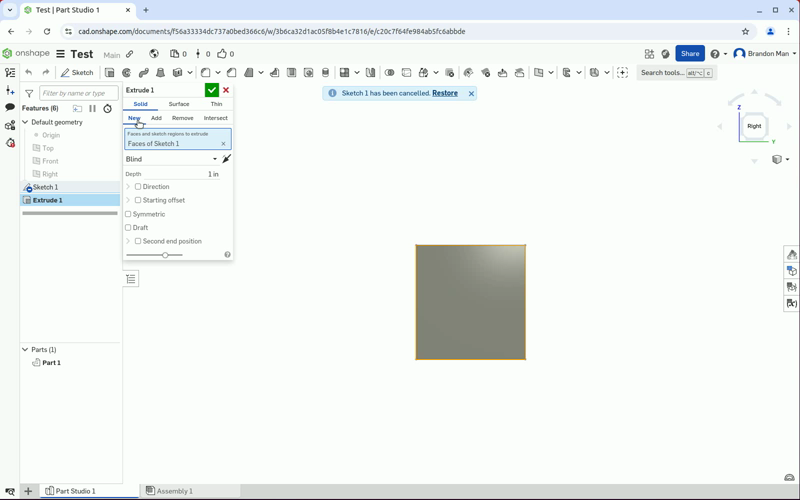
key(tab, 4)
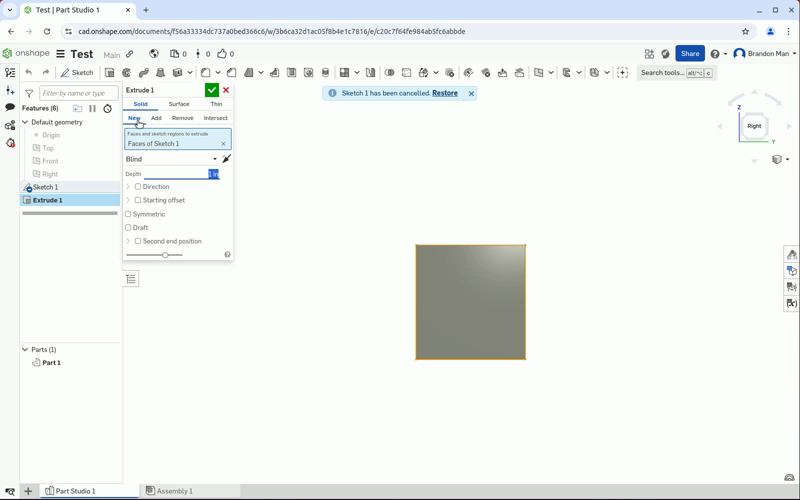
text(23.108)
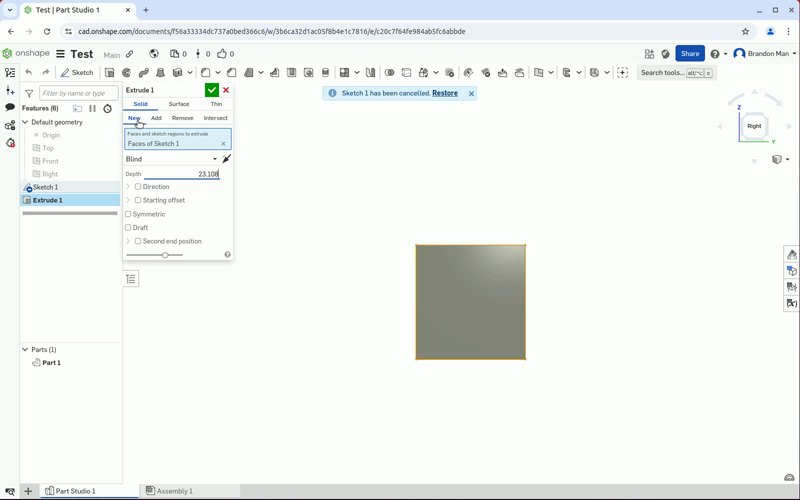
key(enter)
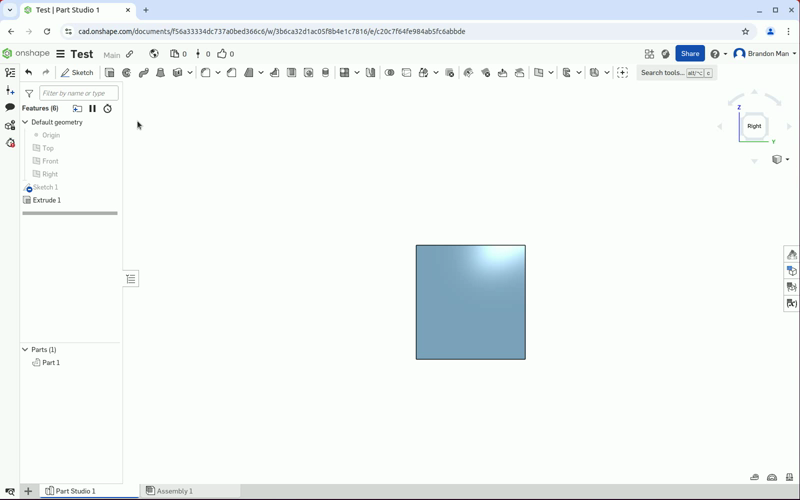
key(shift+h)
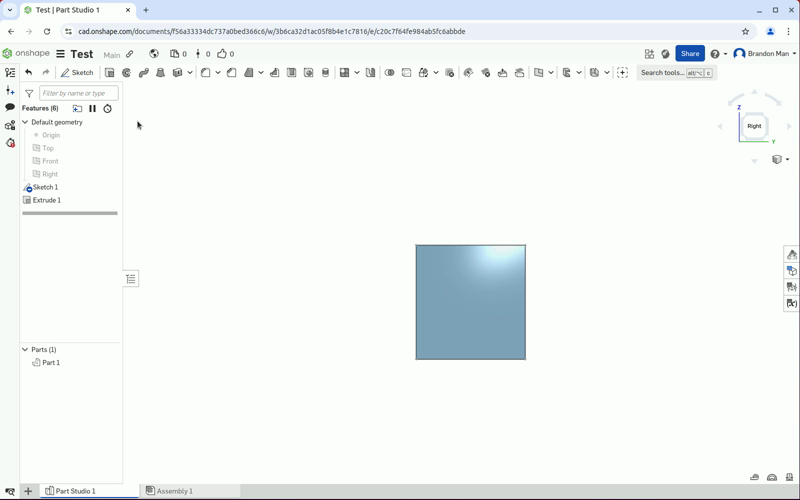
key(shift+h)
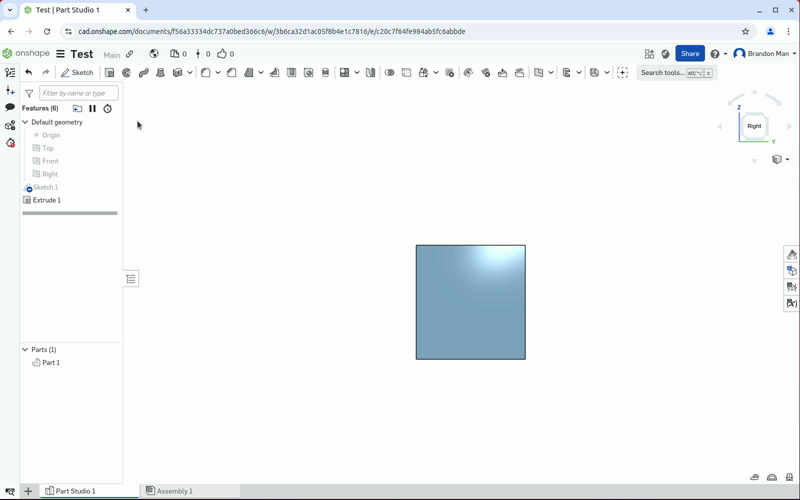
mouse_move(73, 189)
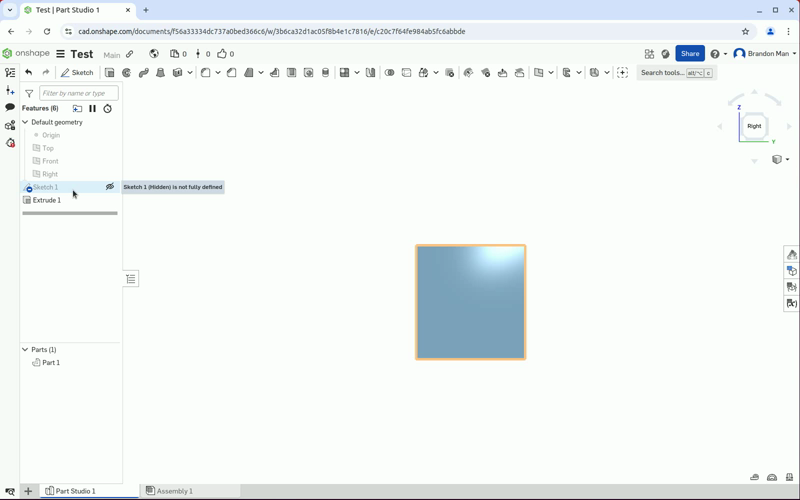
click(73, 189)
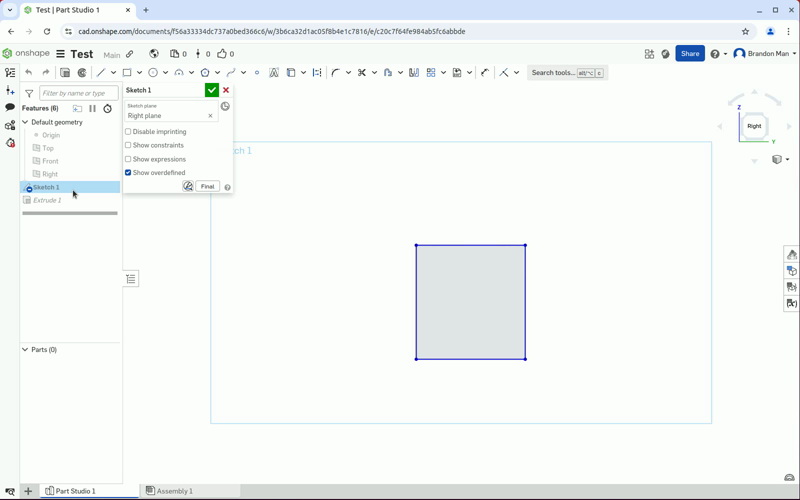
mouse_move(229, 92)
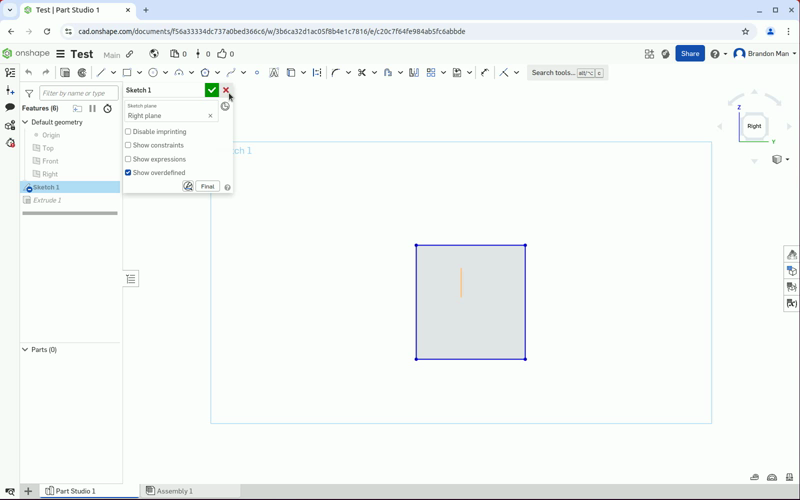
click(229, 92)
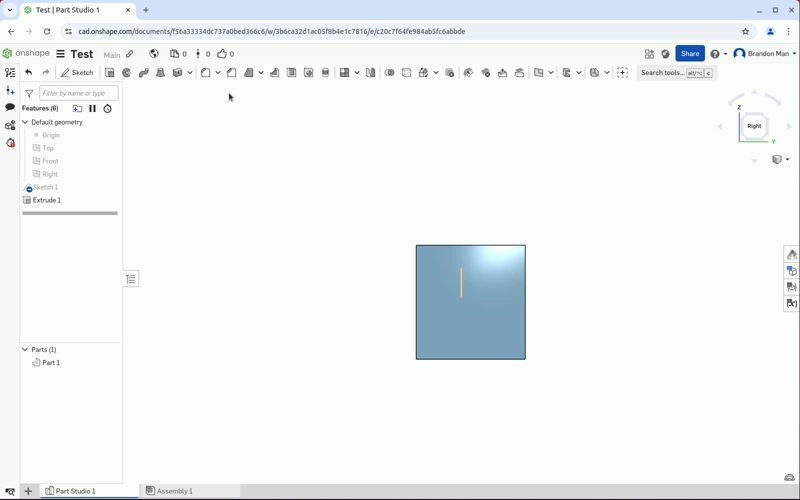
mouse_move(73, 352)
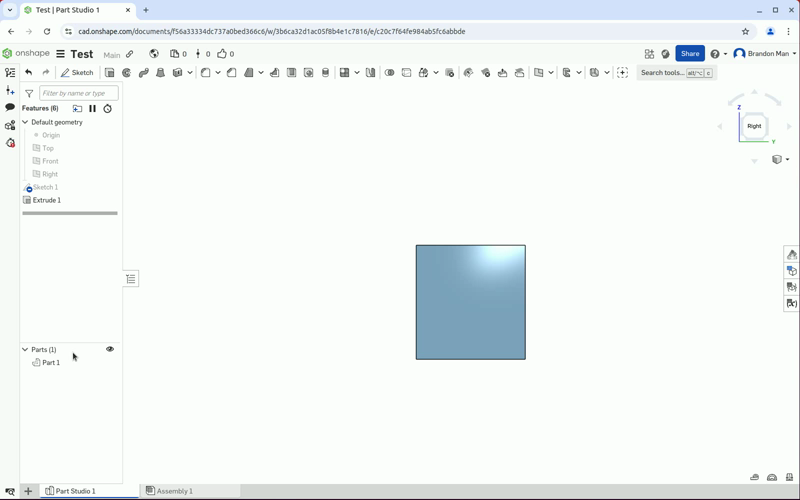
key(y)
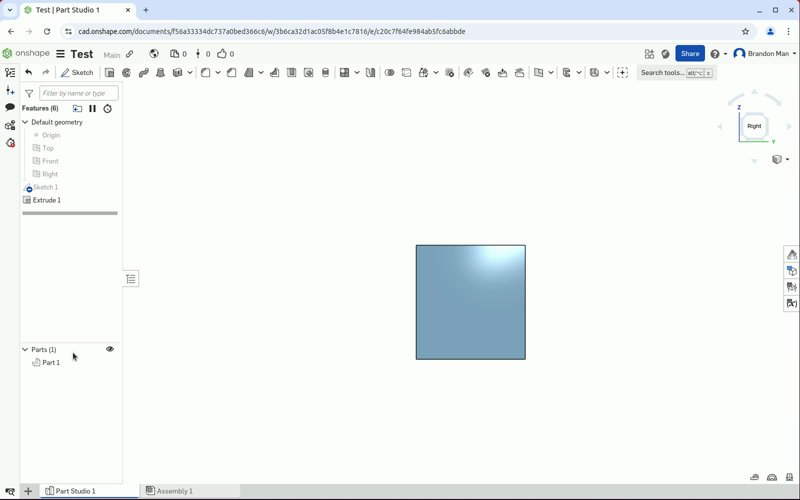
key(shift+p)
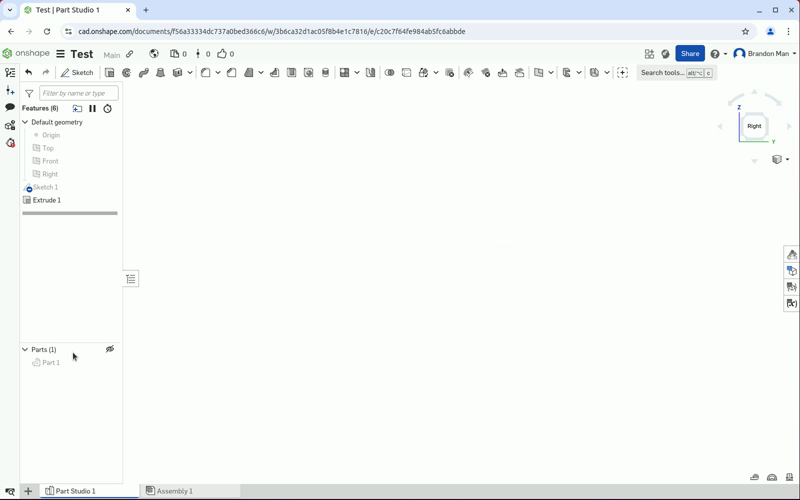
key(space)
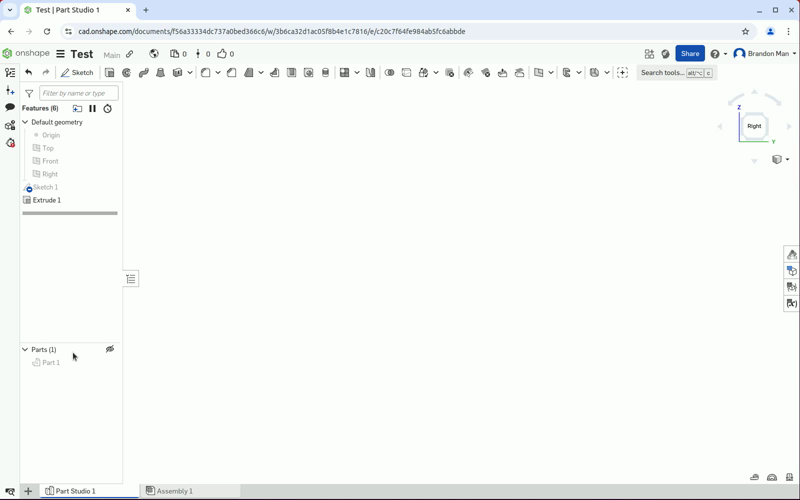
key_down(shift)
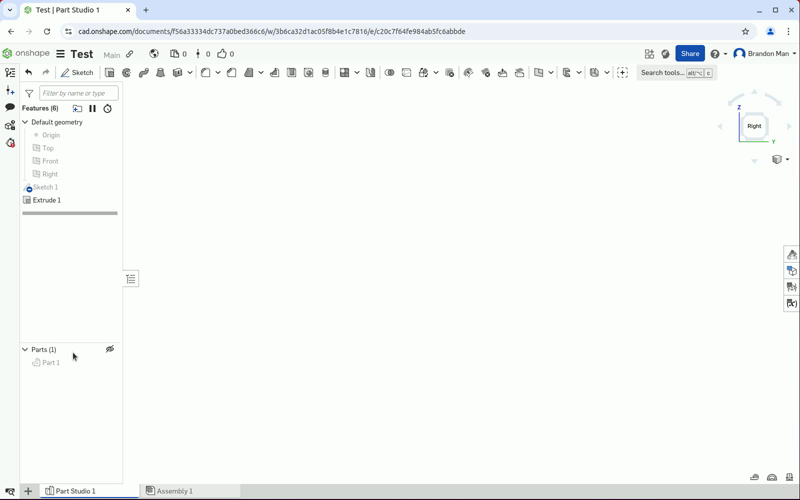
key(right)
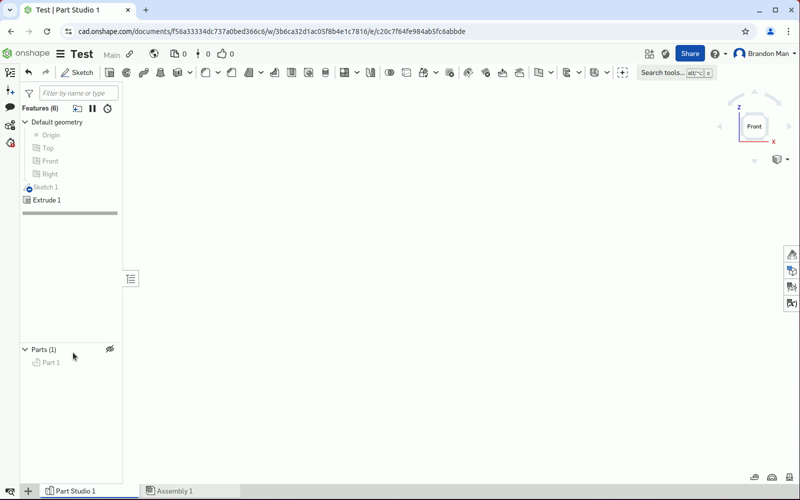
key_up(shift)
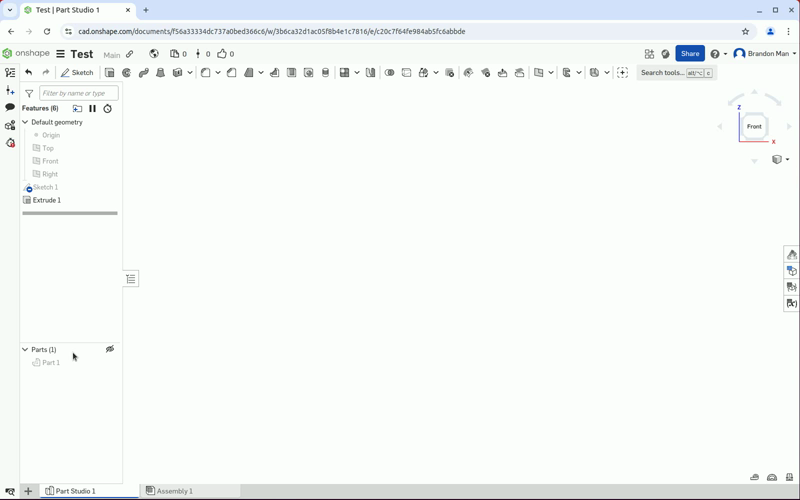
key(space)
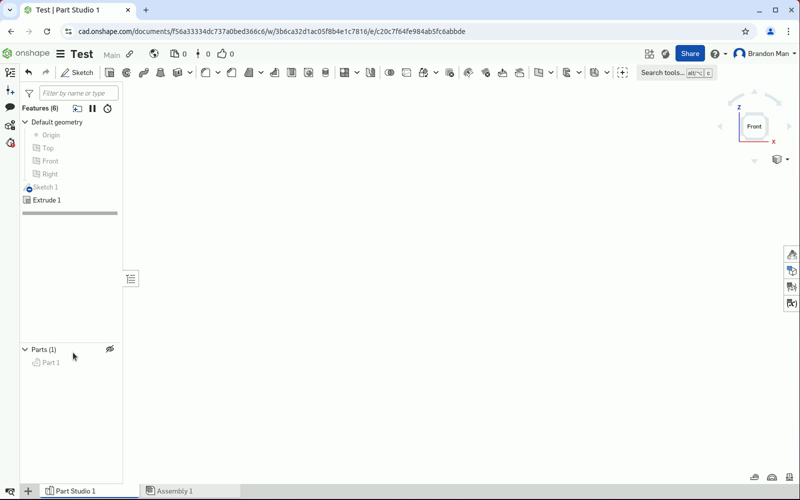
key_down(shift)
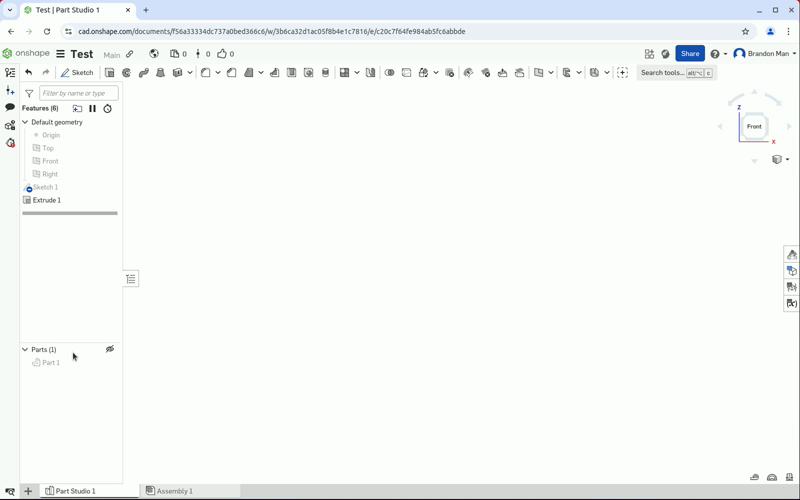
key(down)
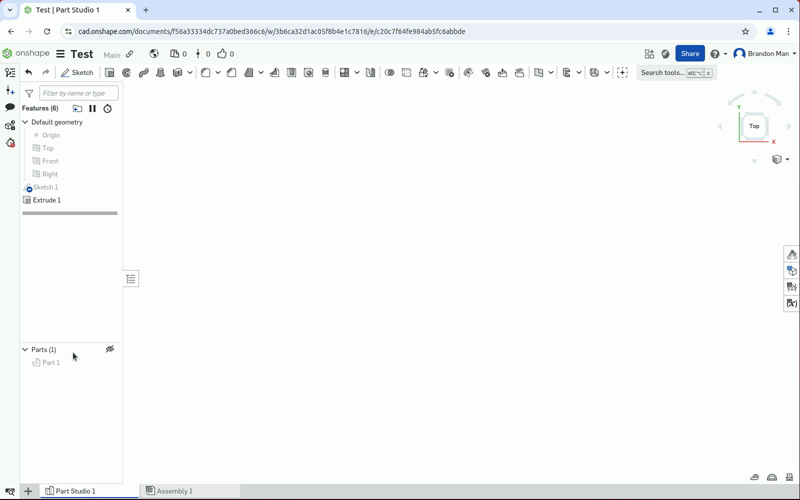
key_up(shift)
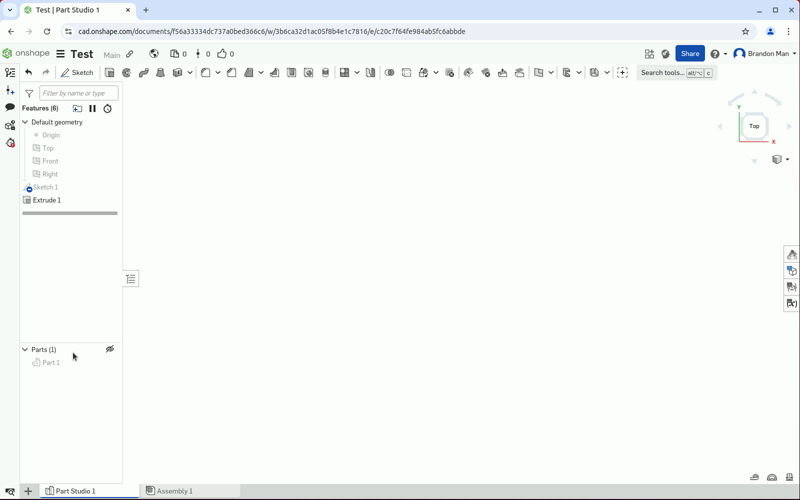
mouse_move(73, 352)
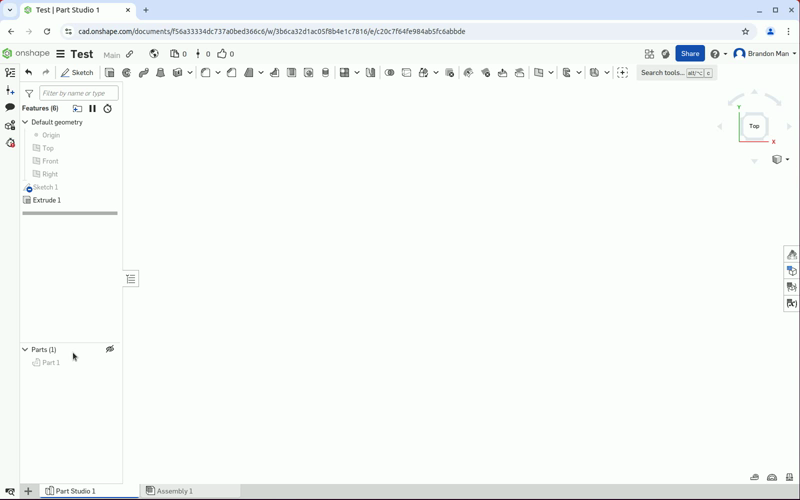
key(shift+y)
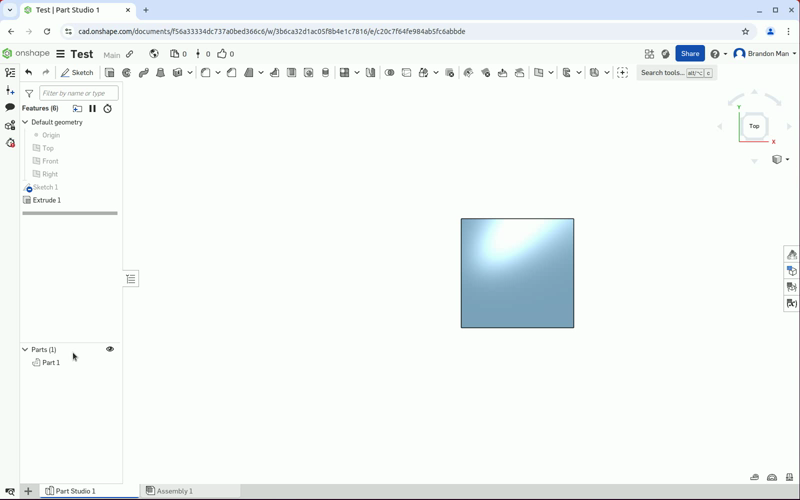
mouse_move(541, 75)
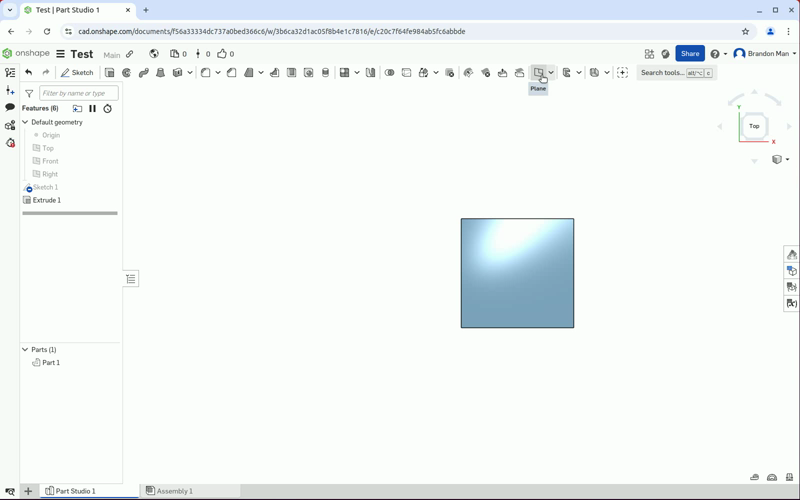
click(541, 75)
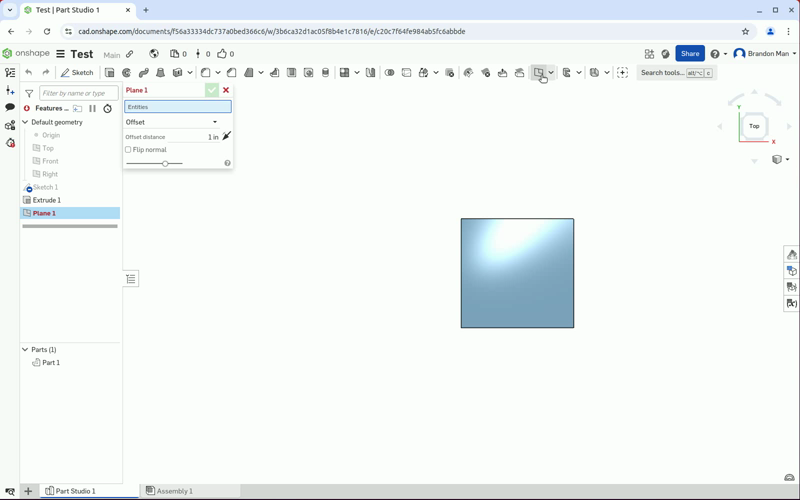
mouse_move(73, 150)
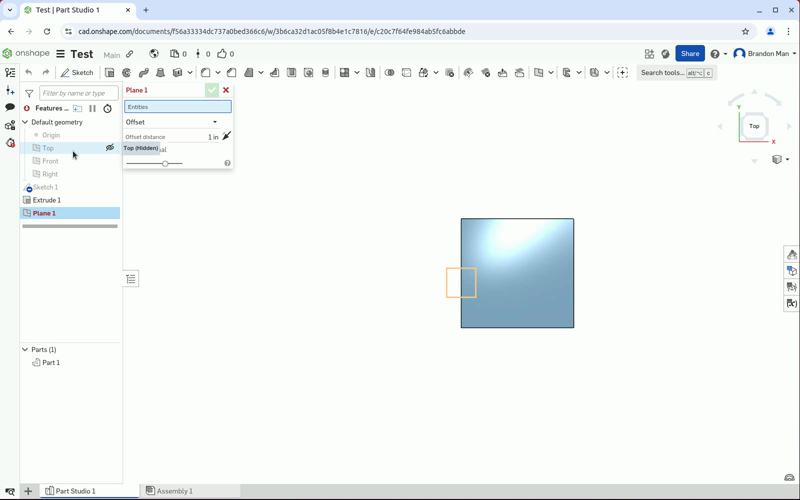
click(73, 150)
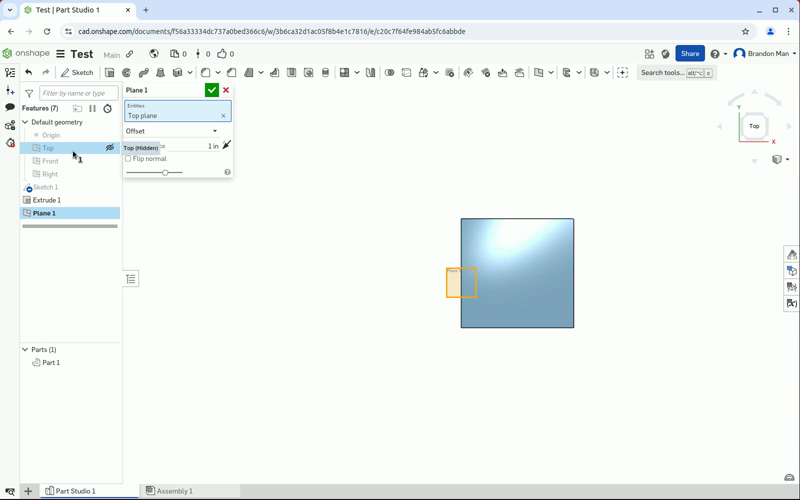
key(tab, 2)
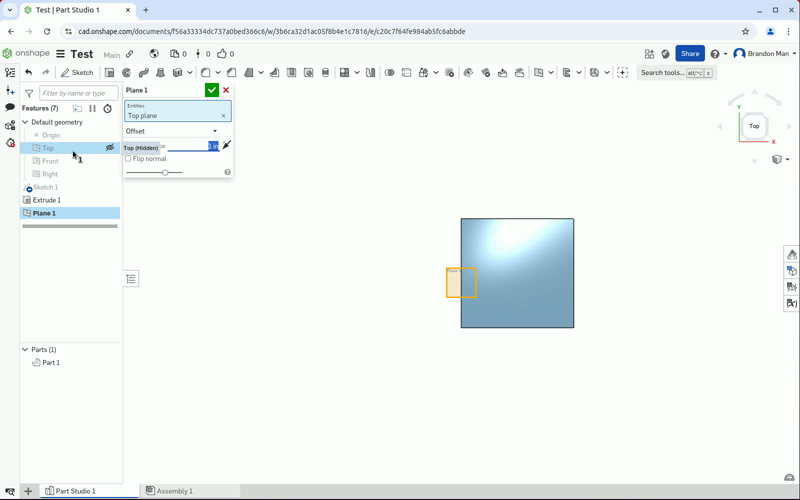
text(7.703)
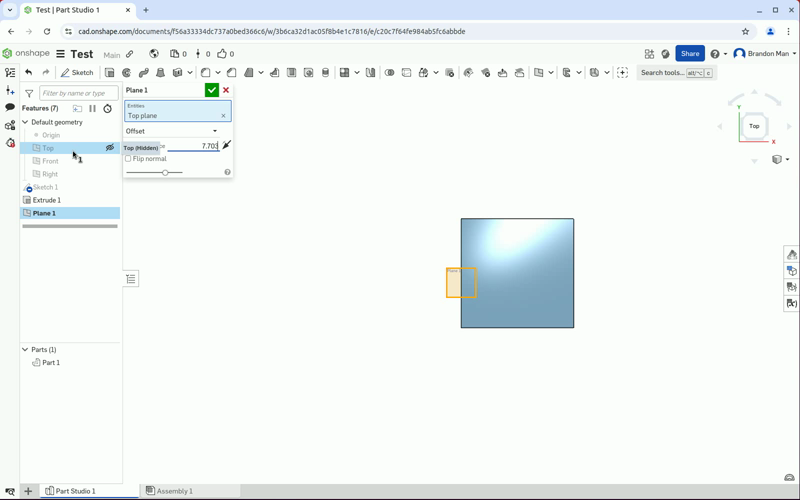
key(enter, 2)
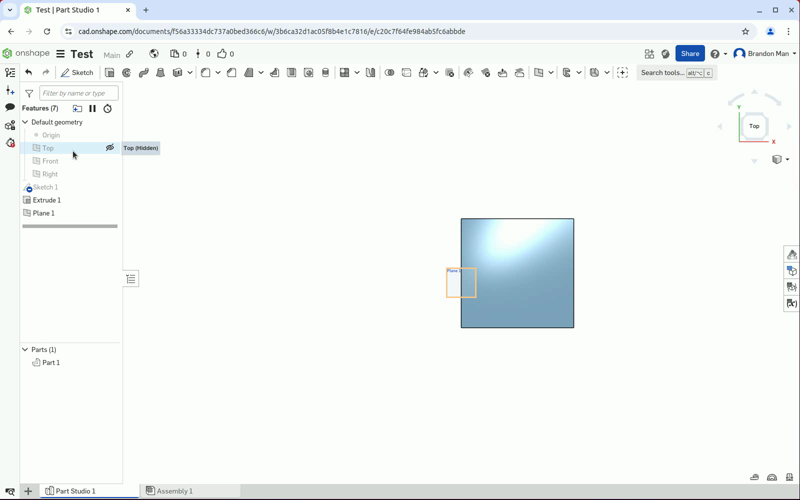
key(shift+s)
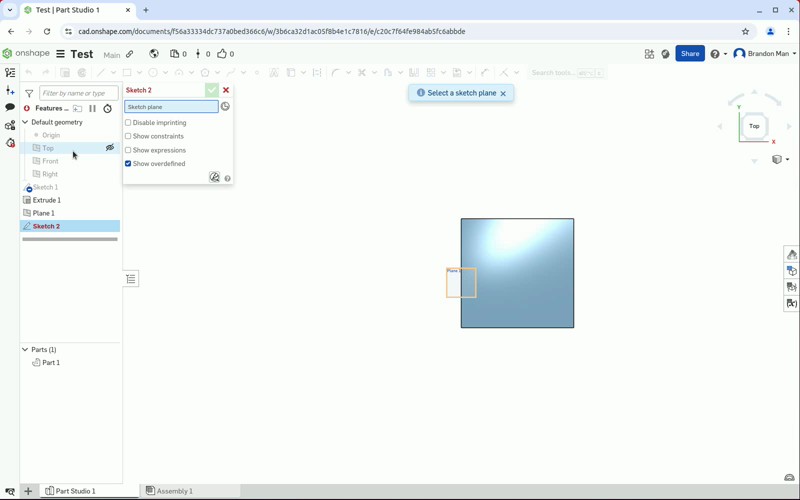
mouse_move(73, 215)
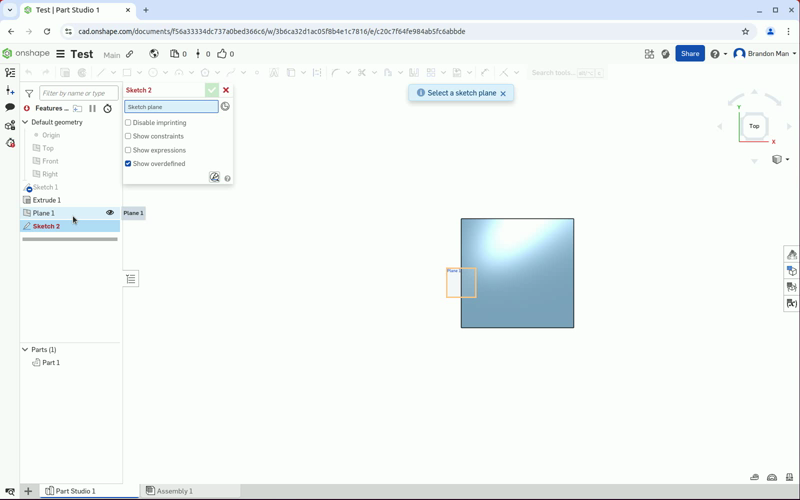
click(73, 215)
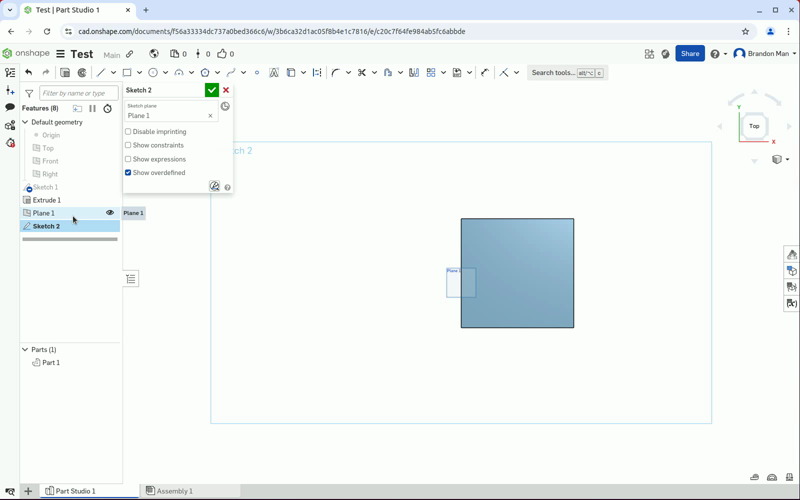
mouse_move(73, 352)
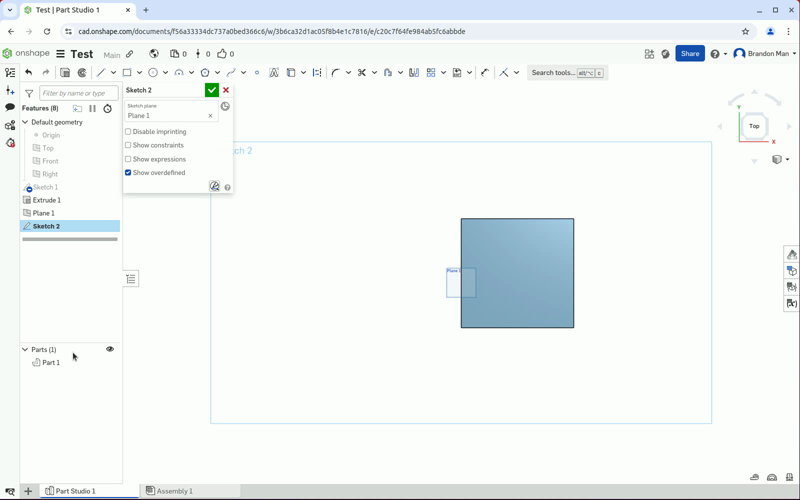
key(y)
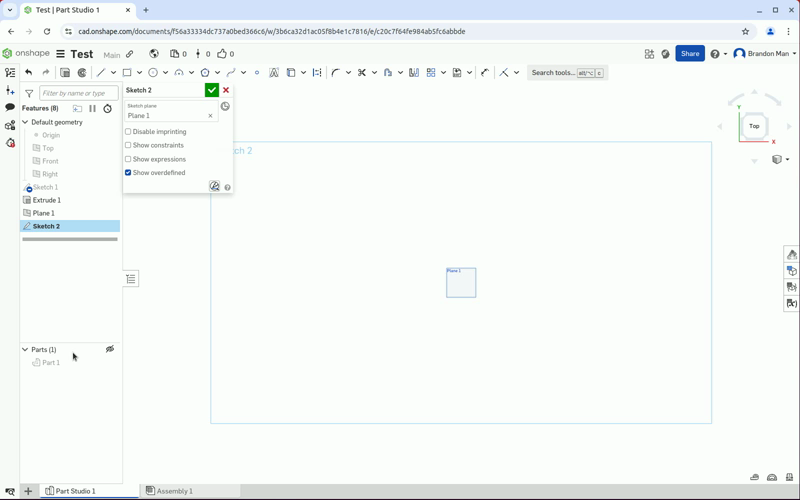
key(c)
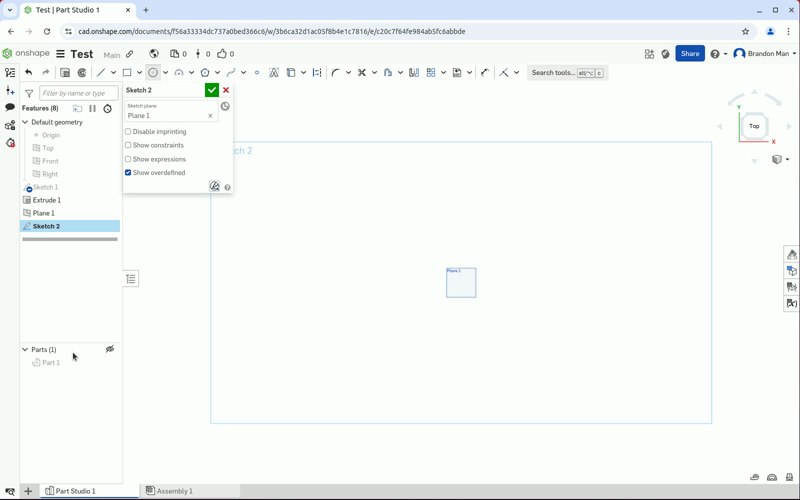
key_down(shift)
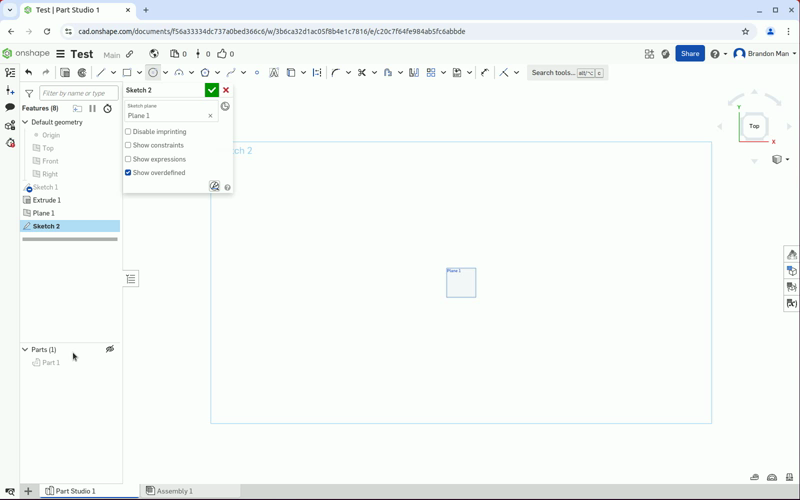
mouse_move(529, 282)
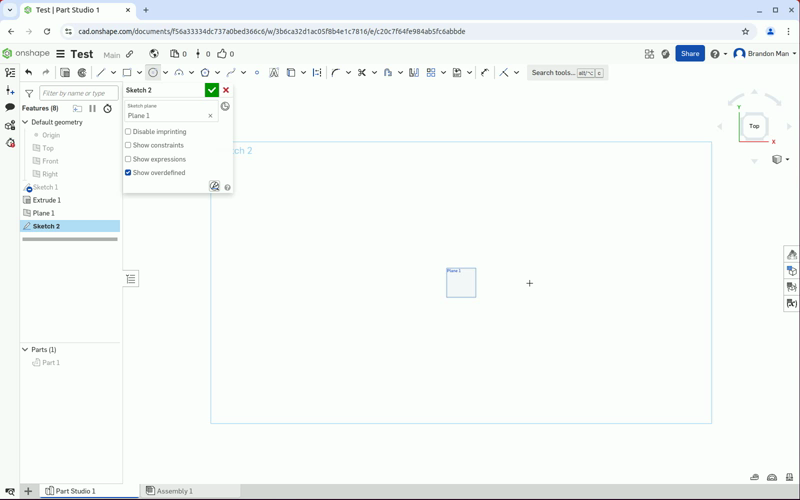
click(529, 282)
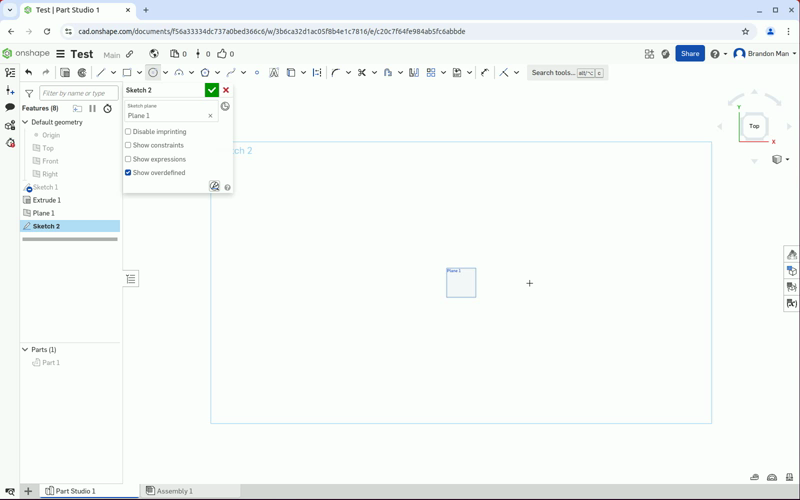
key_up(shift)
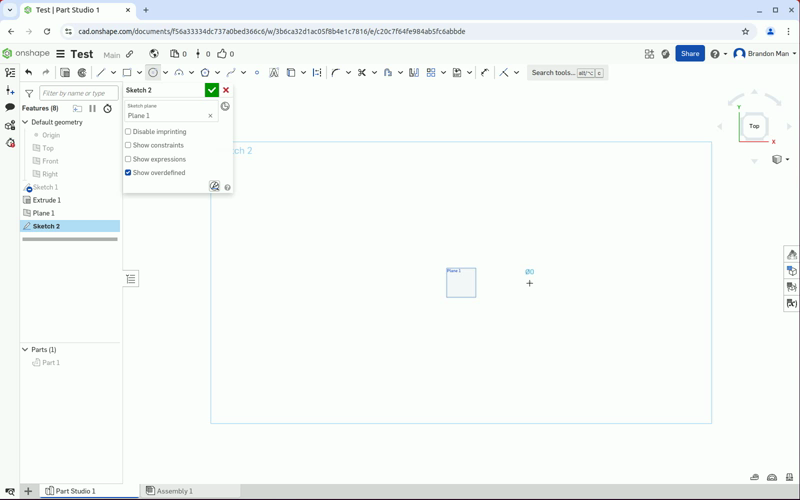
mouse_move(560, 282)
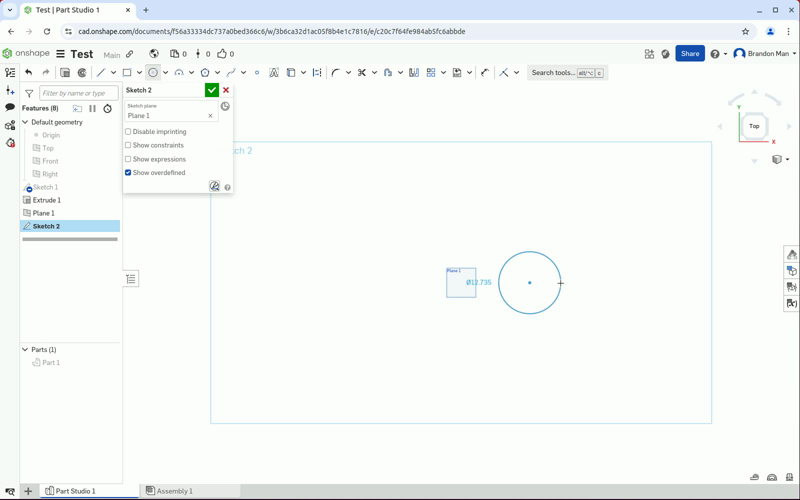
click(560, 282)
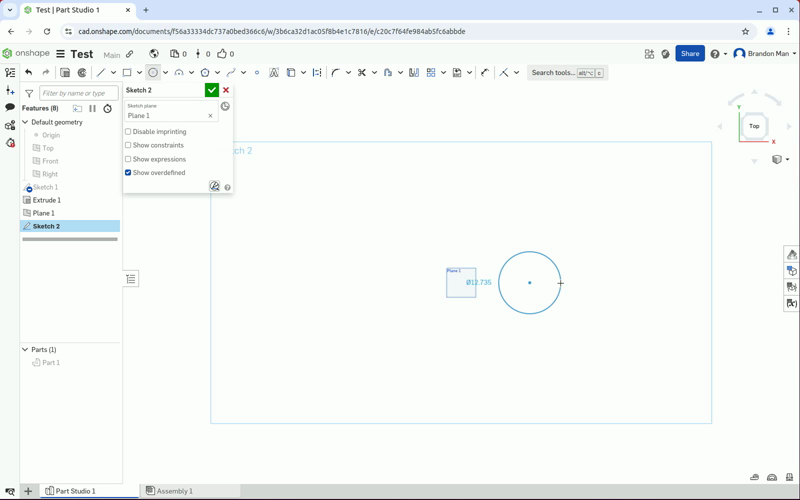
key(esc)
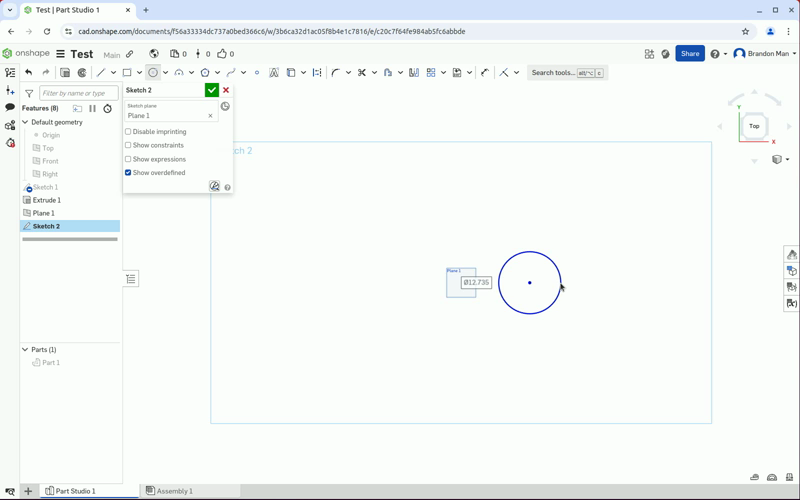
mouse_move(552, 290)
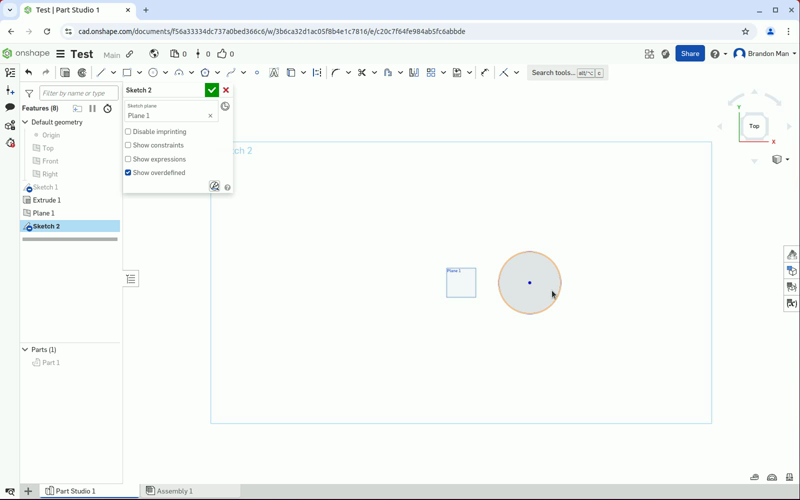
click(552, 290)
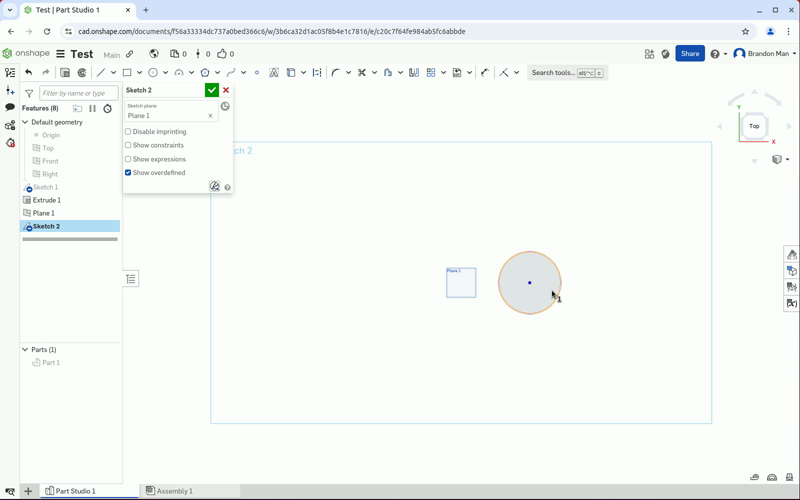
mouse_move(73, 352)
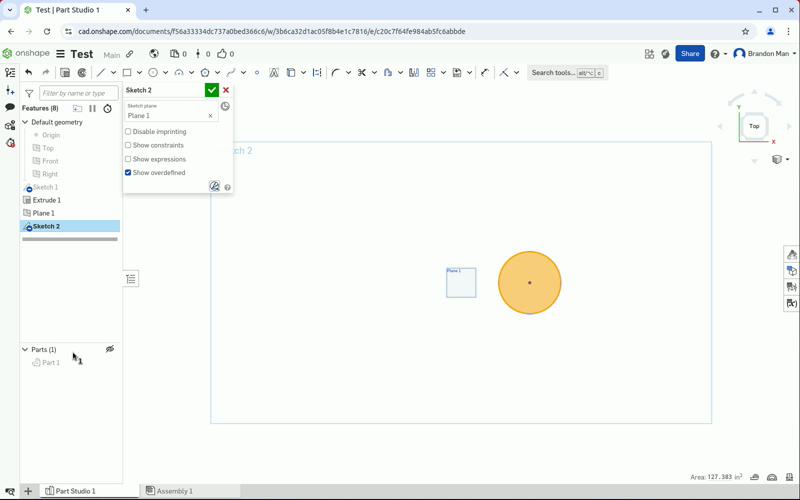
key(shift+y)
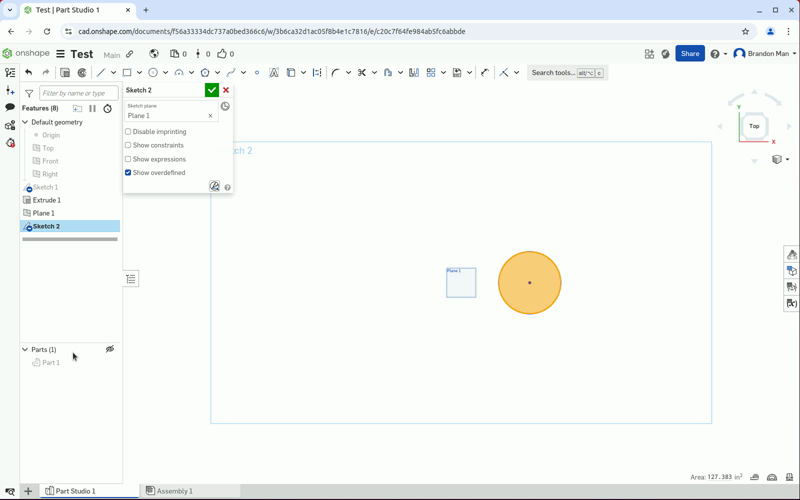
key(shift+e)
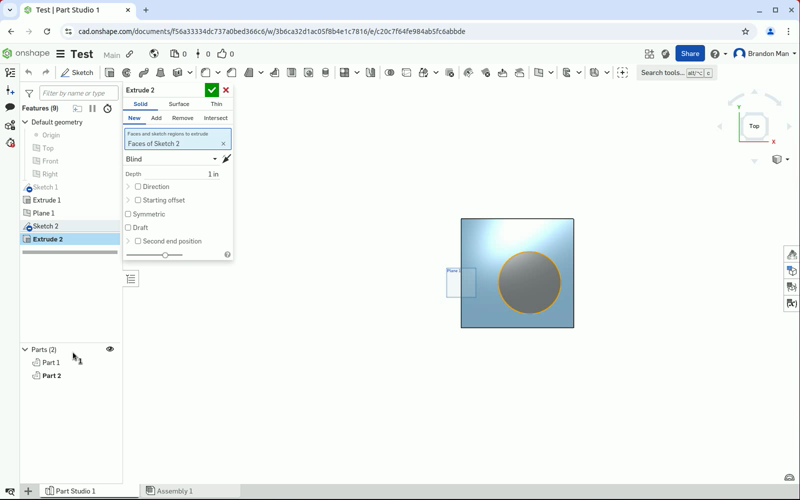
mouse_move(143, 106)
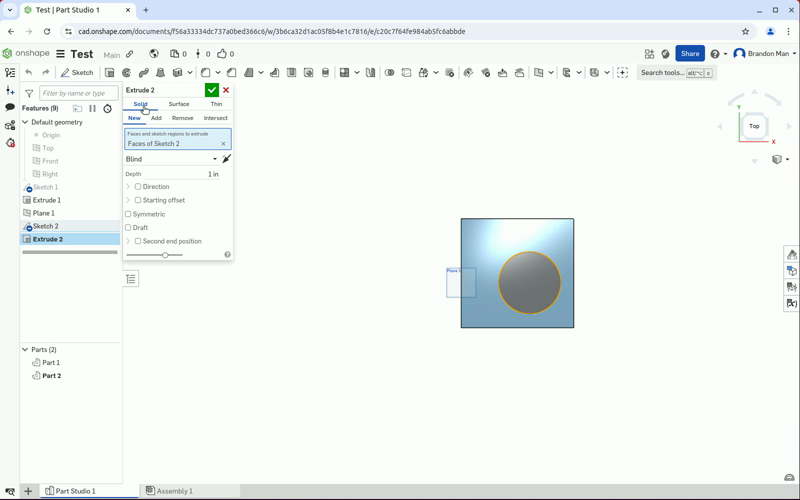
click(143, 106)
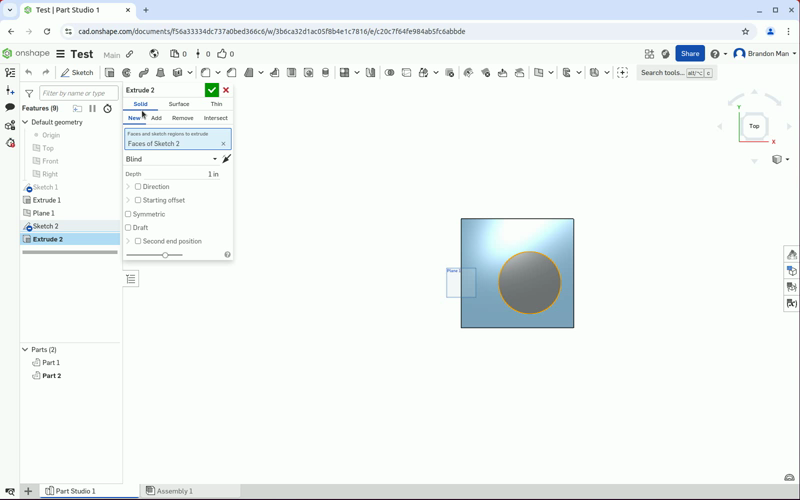
mouse_move(137, 120)
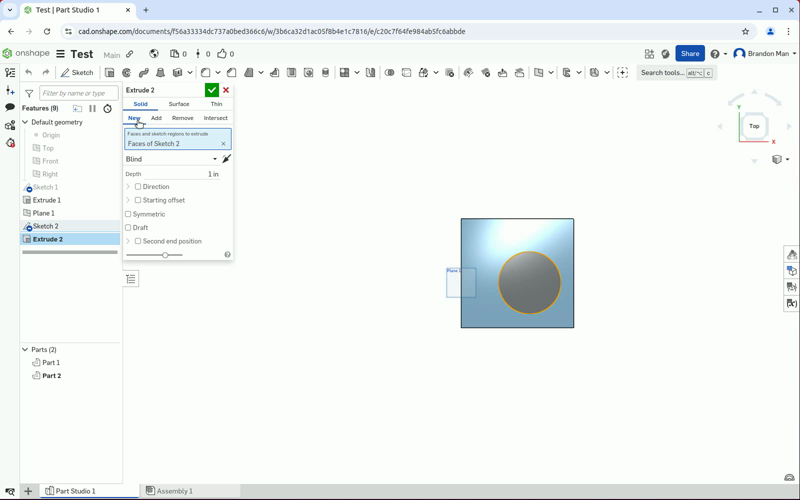
click(137, 120)
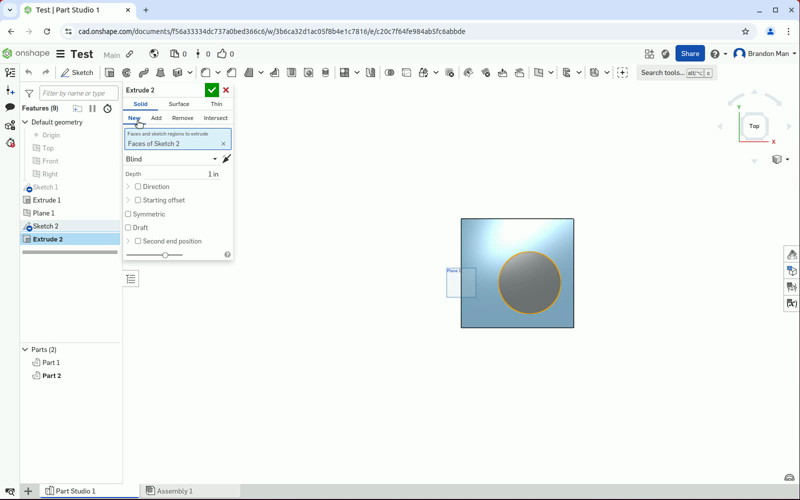
key(tab, 4)
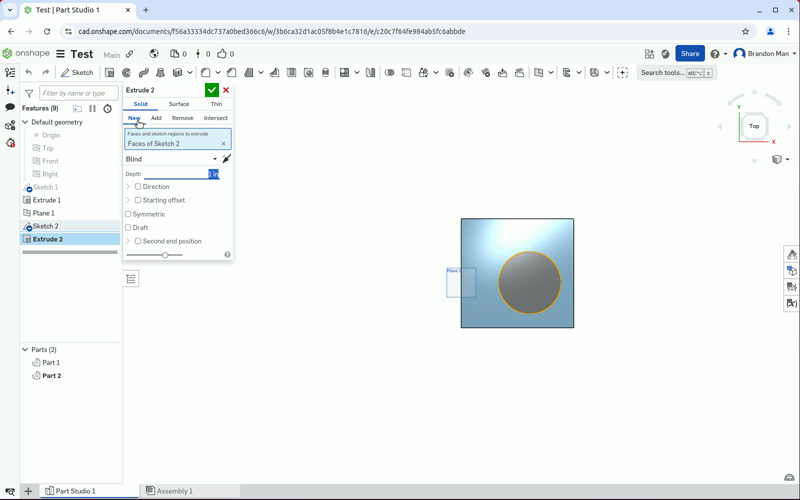
text(6.499)
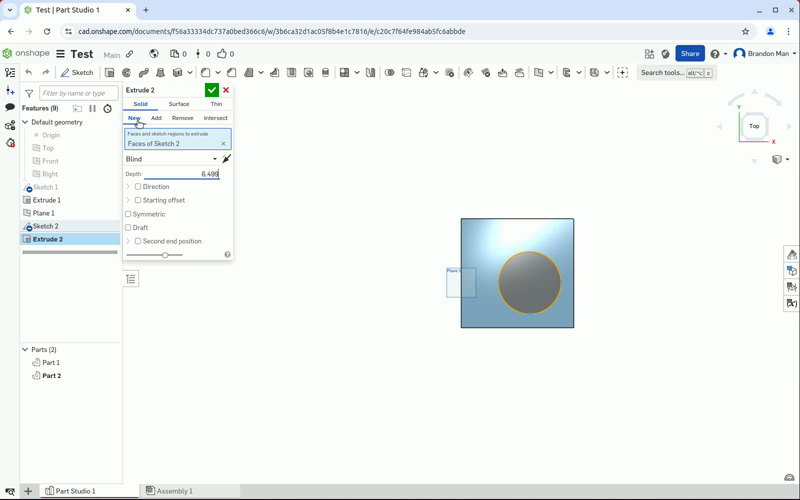
key(enter)
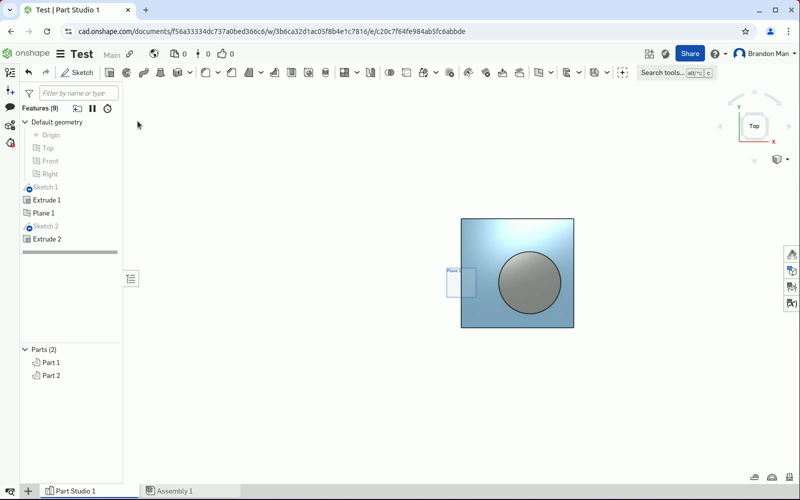
key(shift+h)
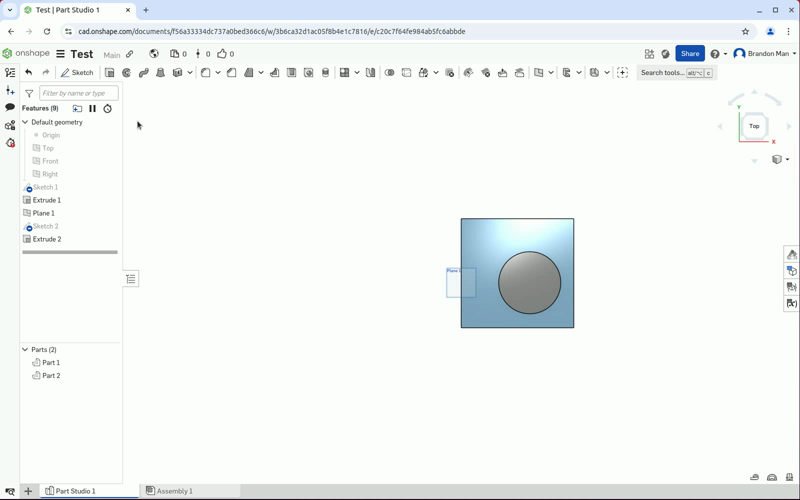
key(shift+h)
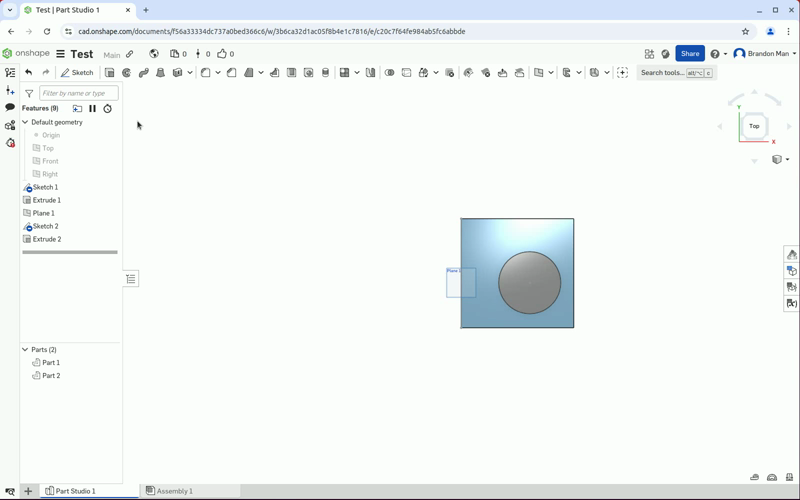
key(shift+7)
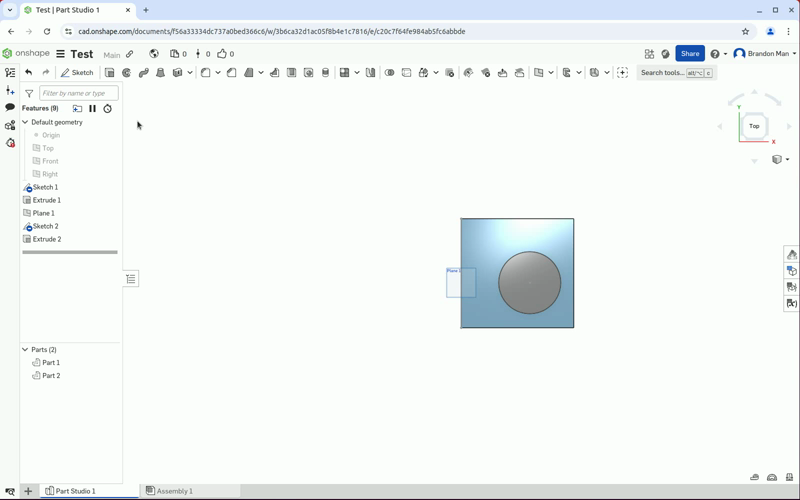
key(up, 3)
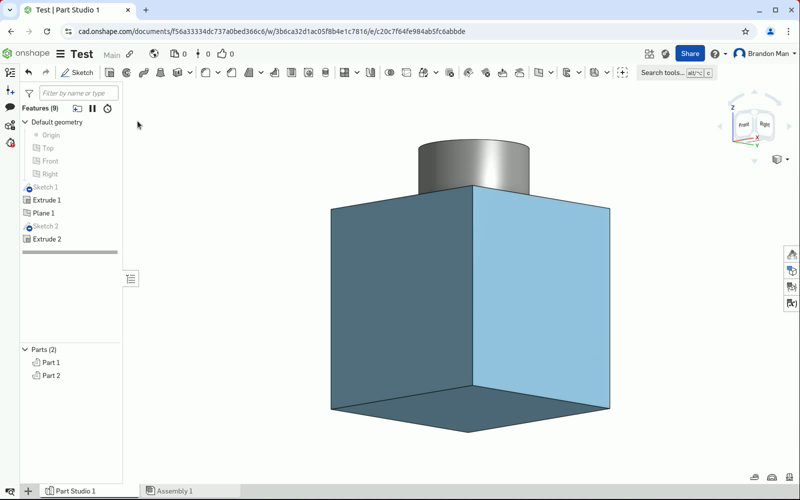
key(left, 3)
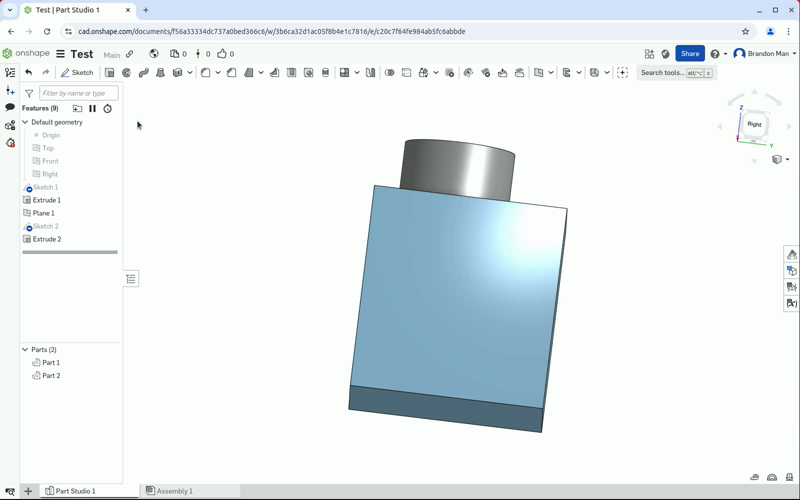
key(right, 3)
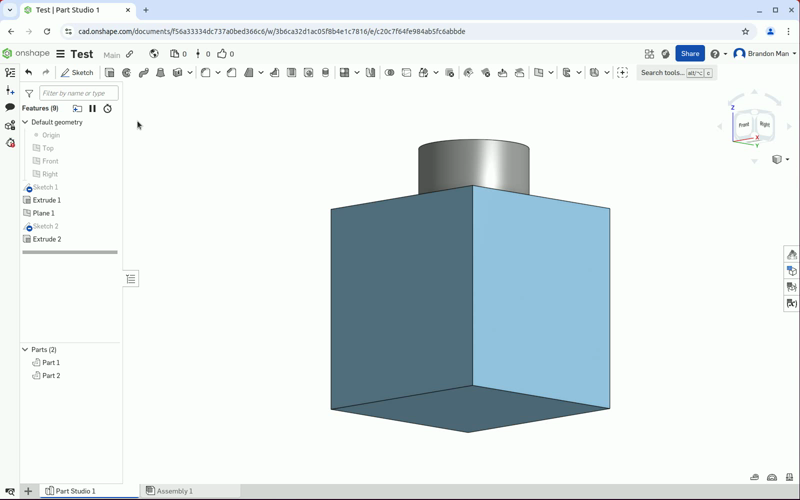
key(down, 3)
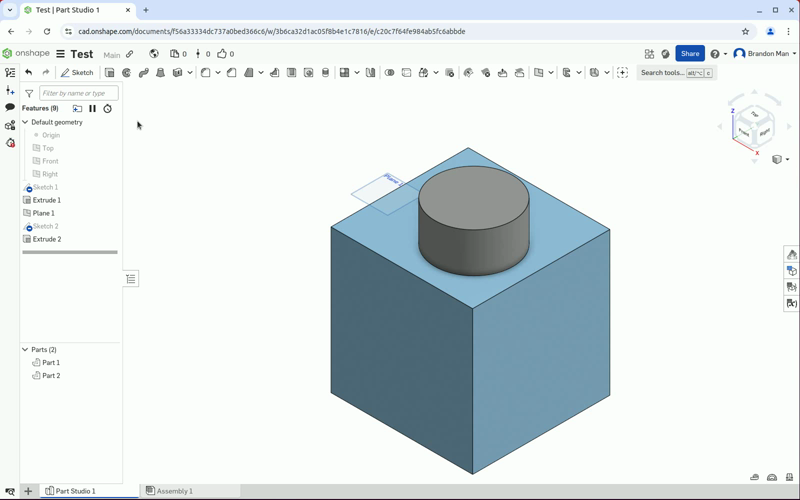
mouse_move(73, 189)
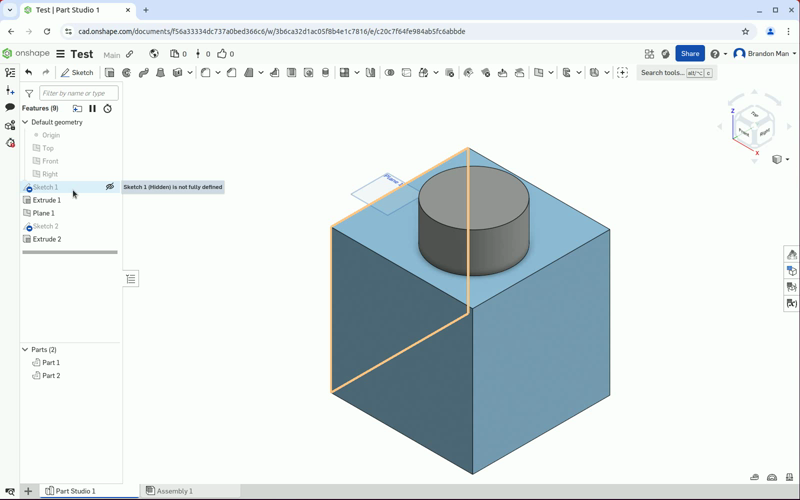
click(73, 189)